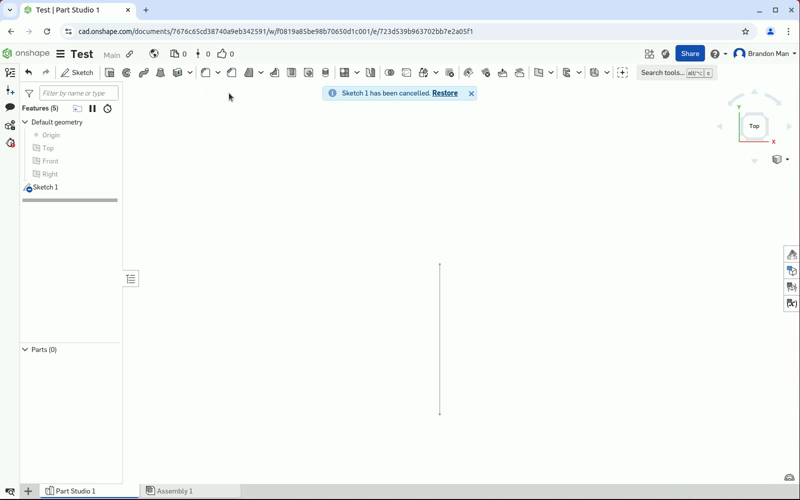
key(shift+h)
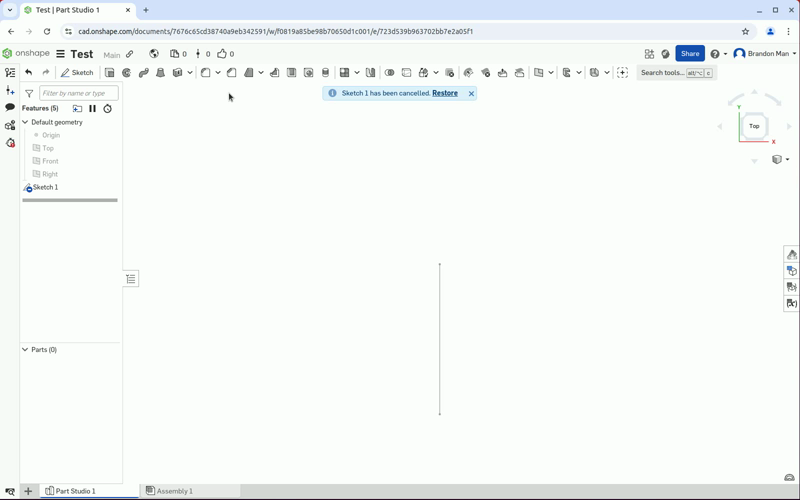
key(shift+s)
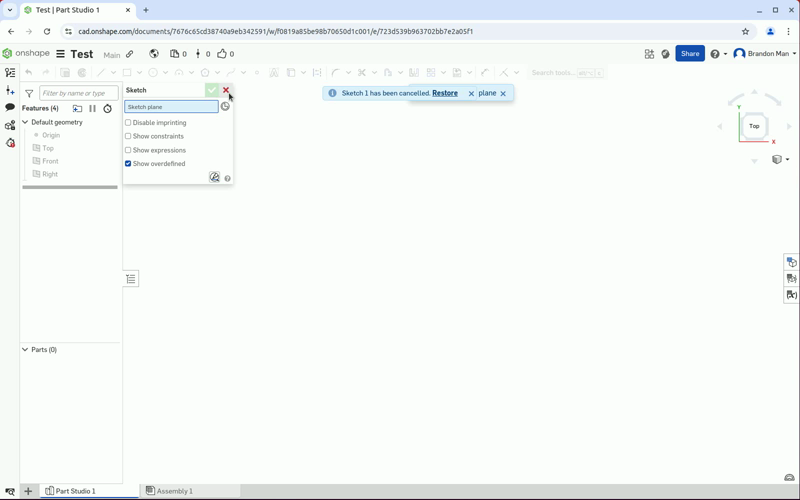
mouse_move(73, 150)
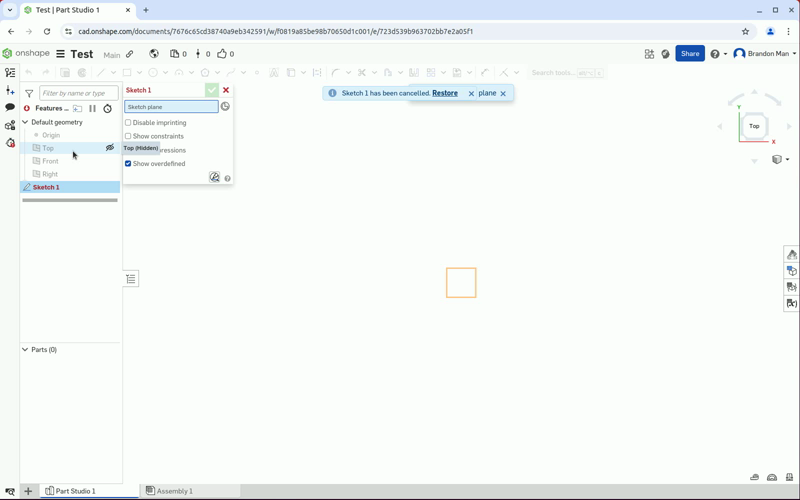
click(73, 150)
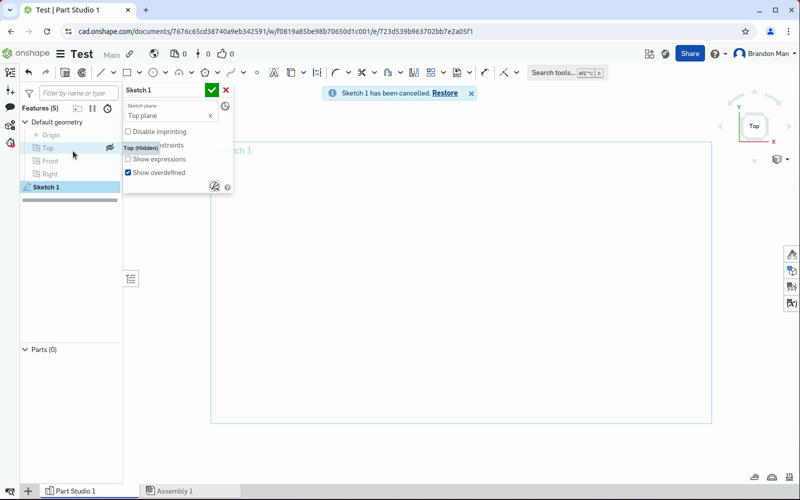
mouse_move(73, 352)
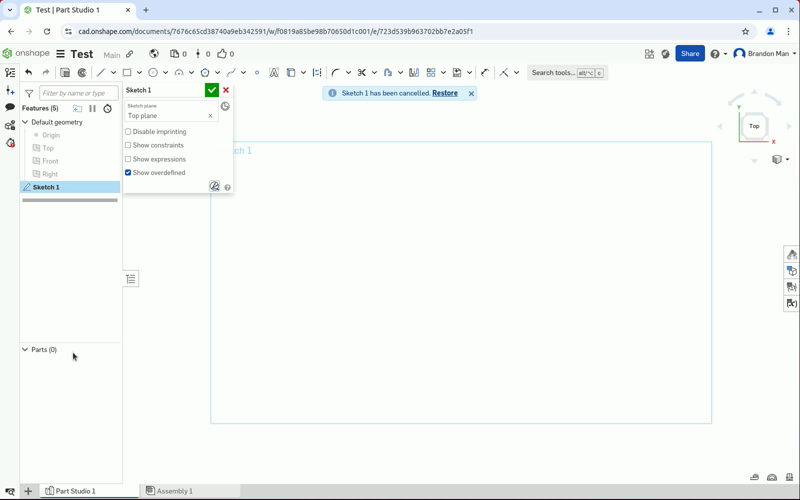
key(y)
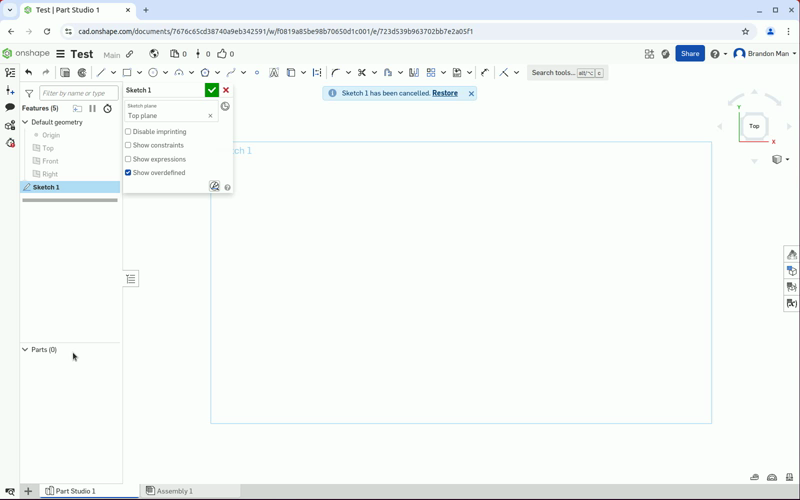
key(c)
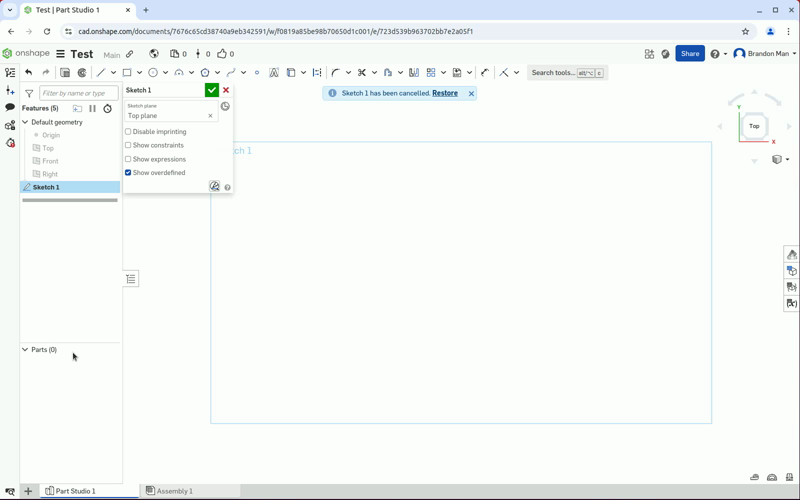
key_down(shift)
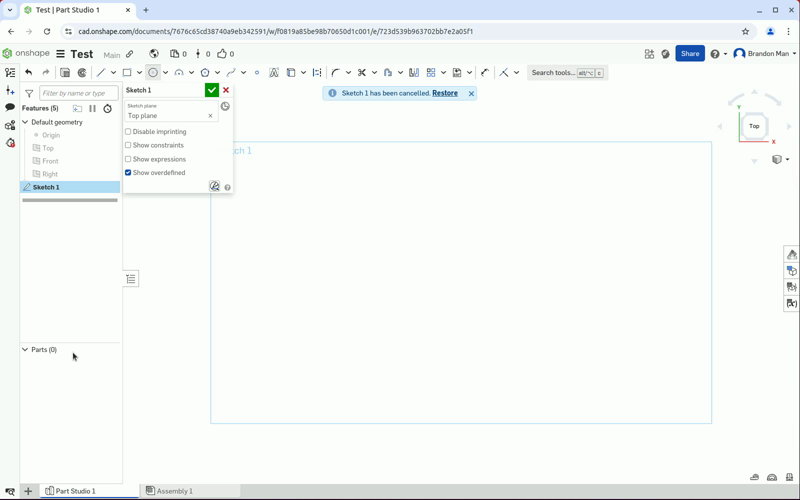
mouse_move(461, 282)
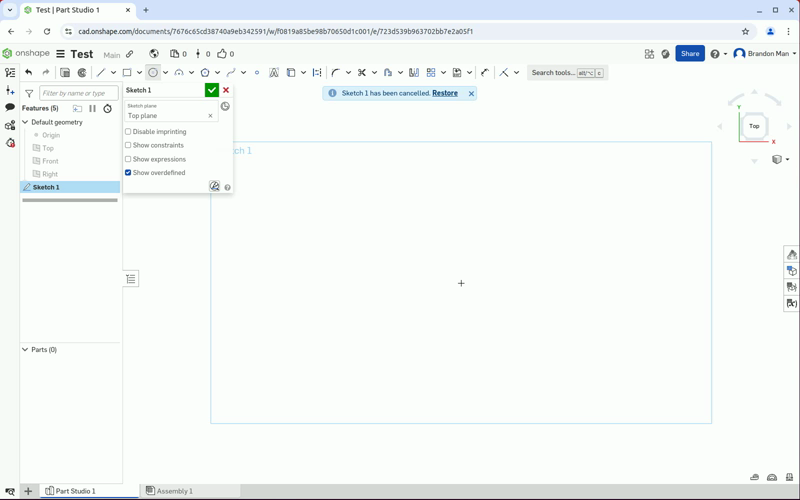
click(461, 282)
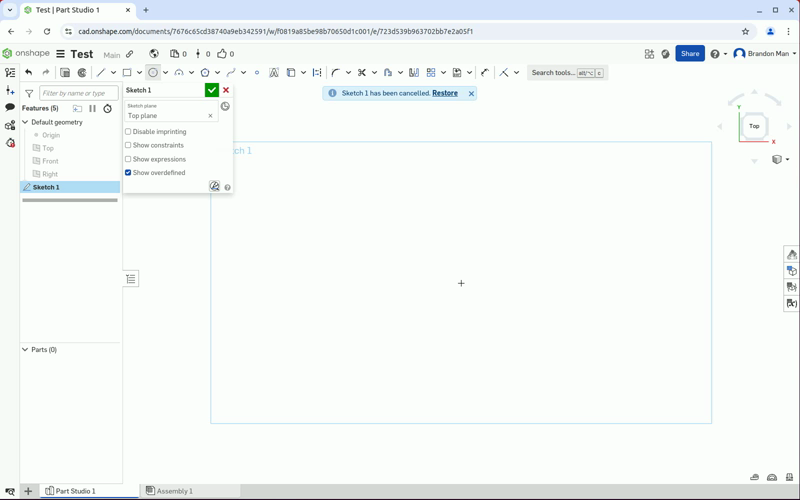
key_up(shift)
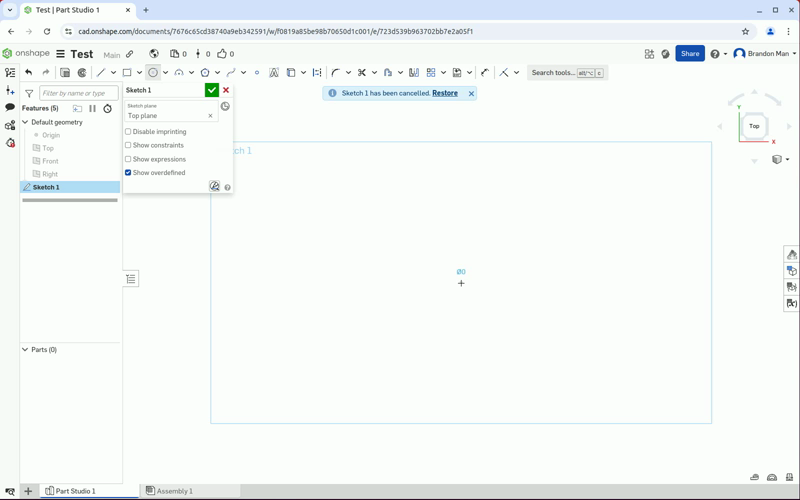
mouse_move(574, 282)
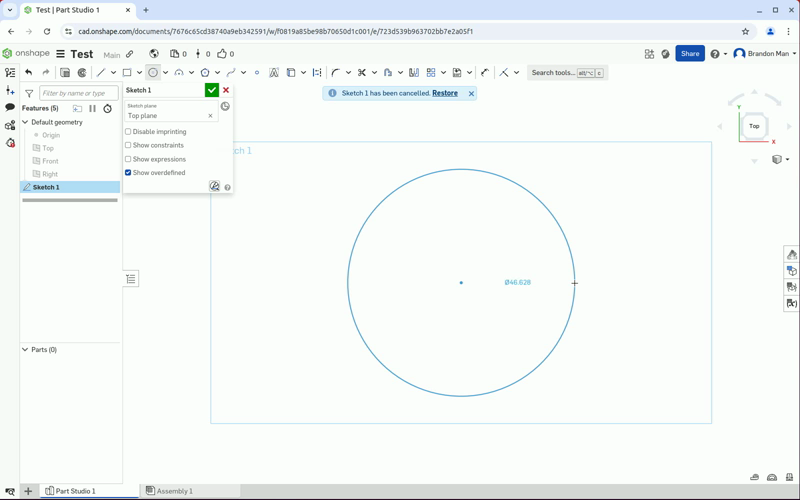
click(574, 282)
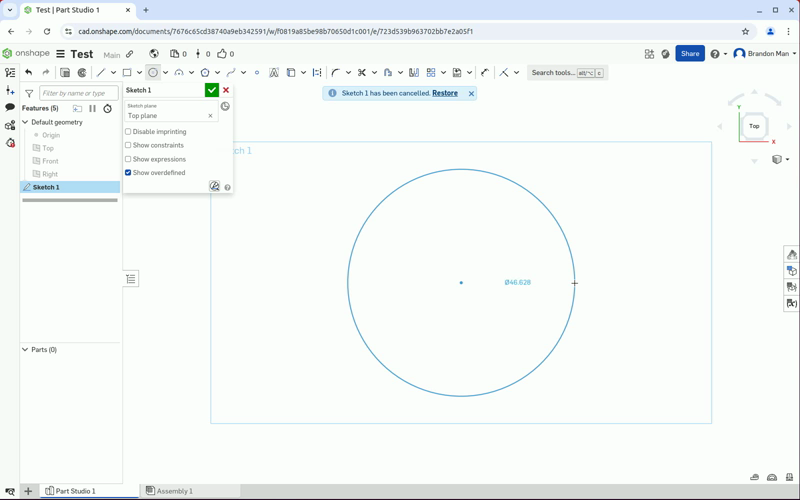
key(esc)
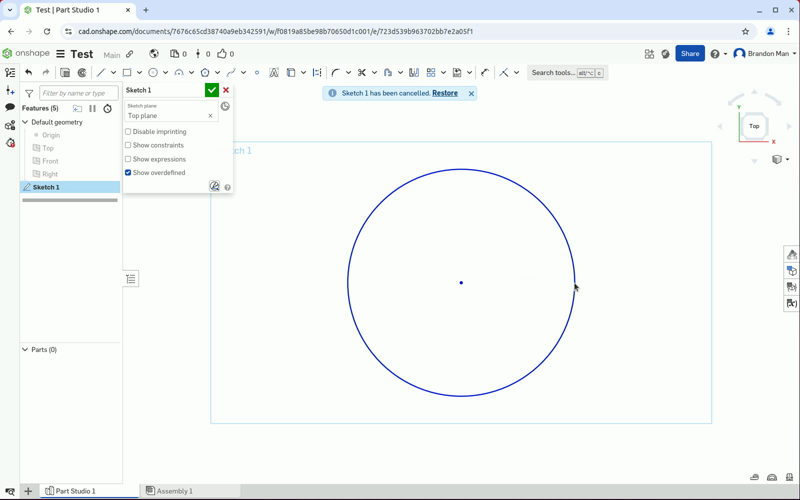
key(c)
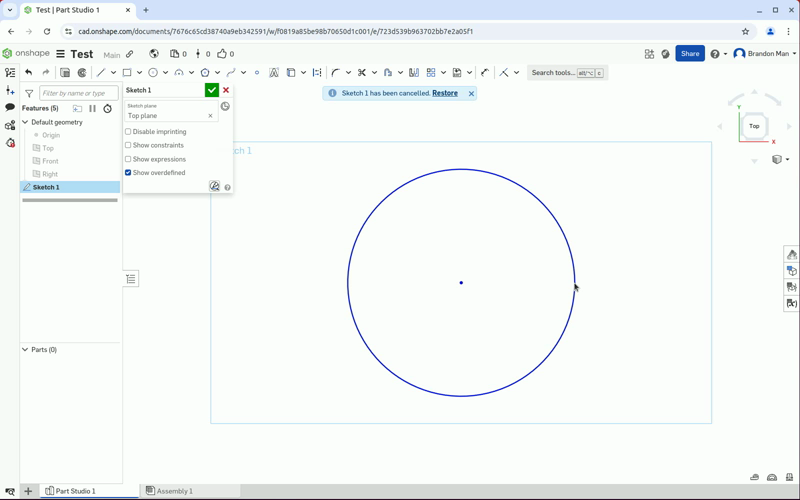
key_down(shift)
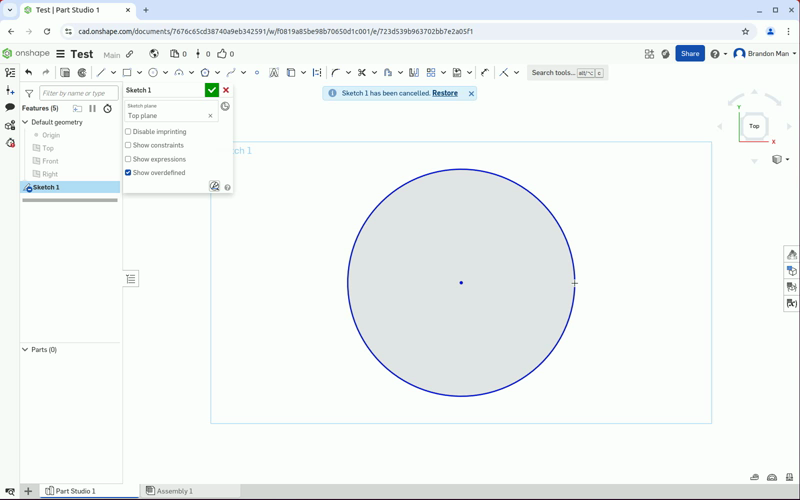
mouse_move(461, 282)
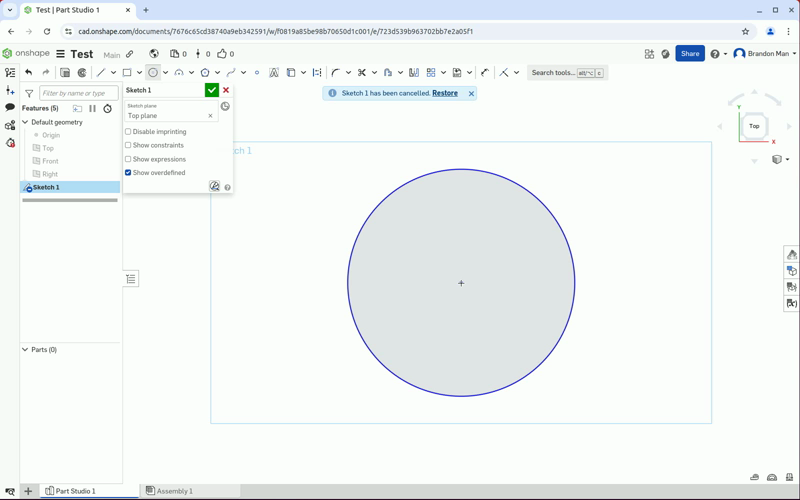
click(461, 282)
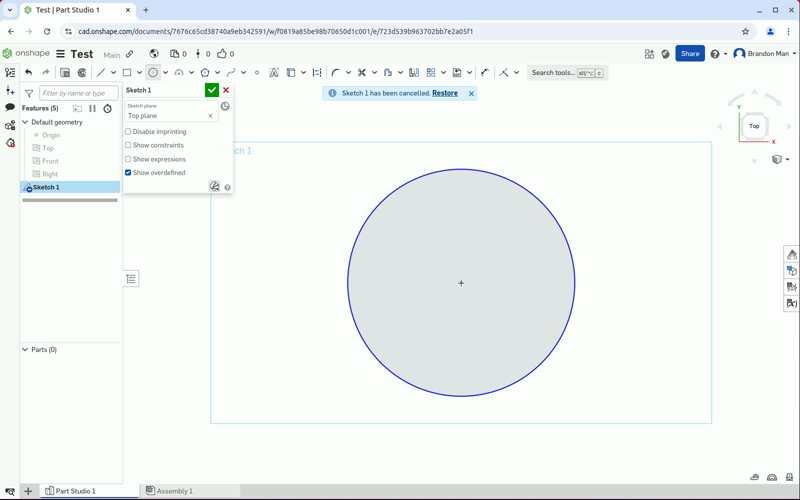
key_up(shift)
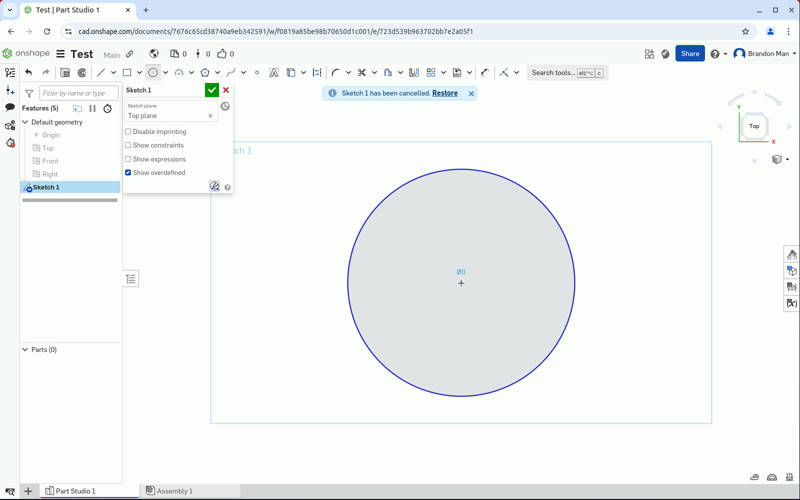
mouse_move(503, 282)
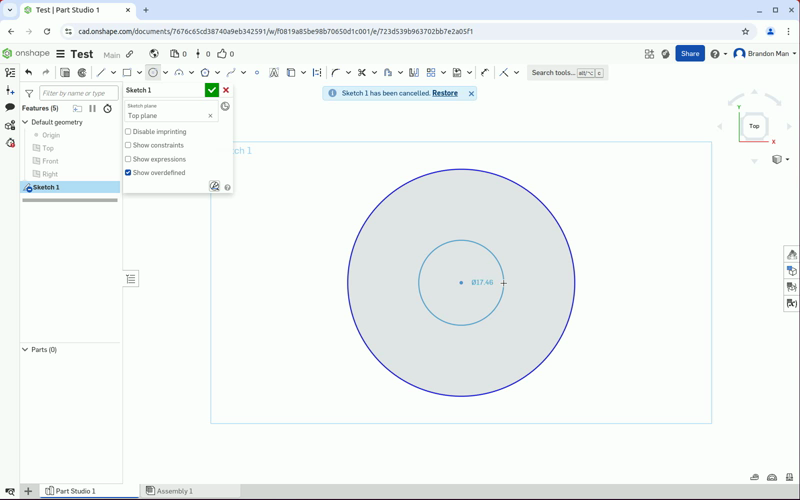
click(503, 282)
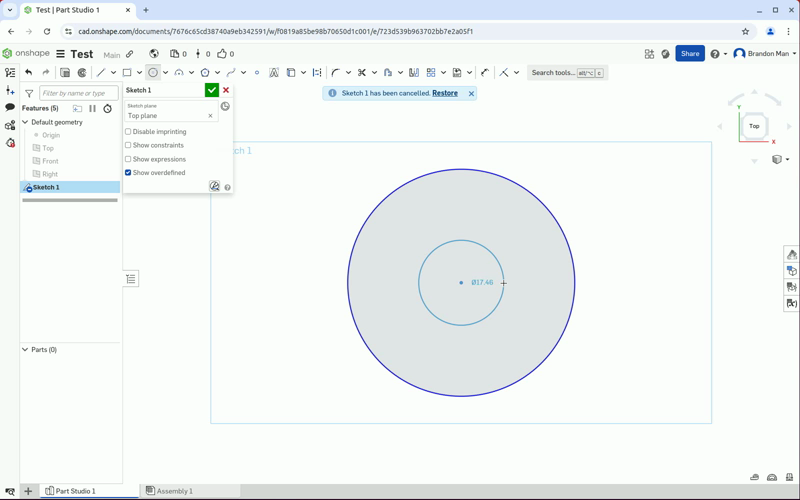
key(esc)
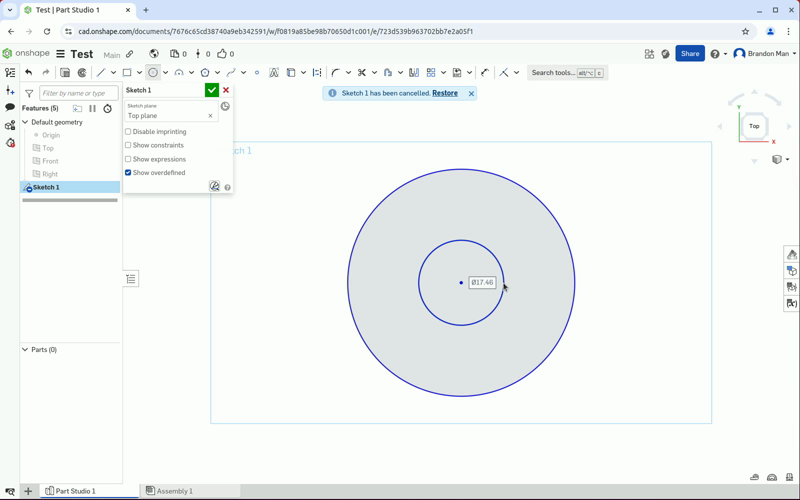
mouse_move(499, 341)
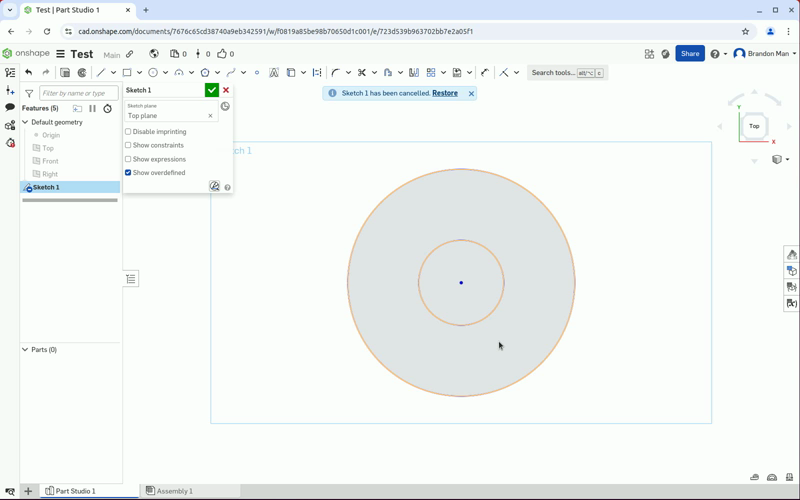
click(499, 341)
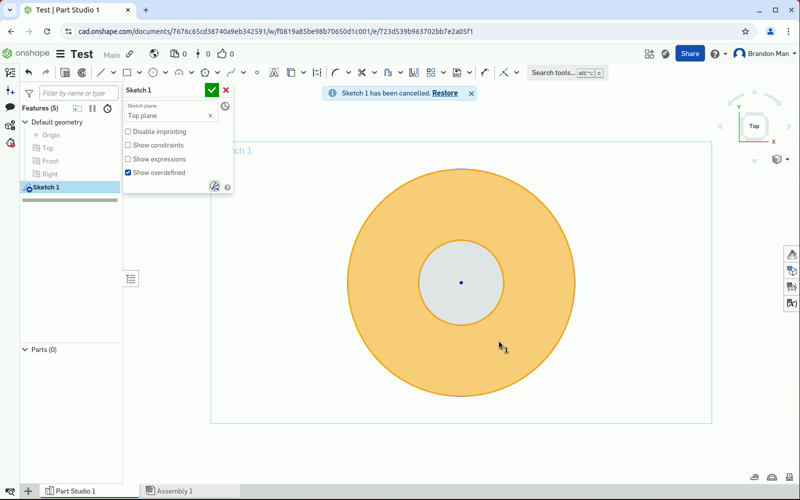
mouse_move(73, 352)
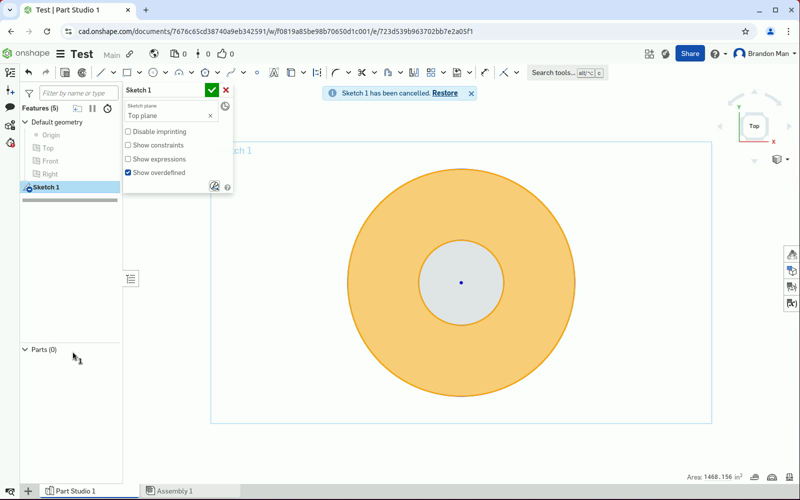
key(shift+y)
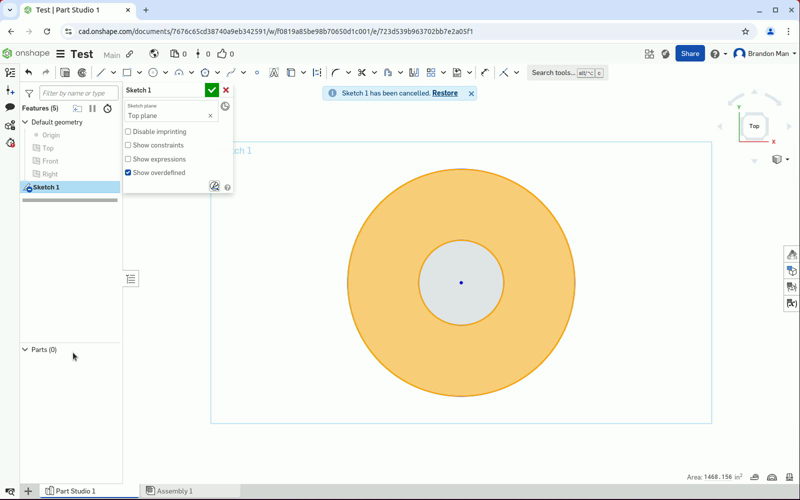
key(shift+e)
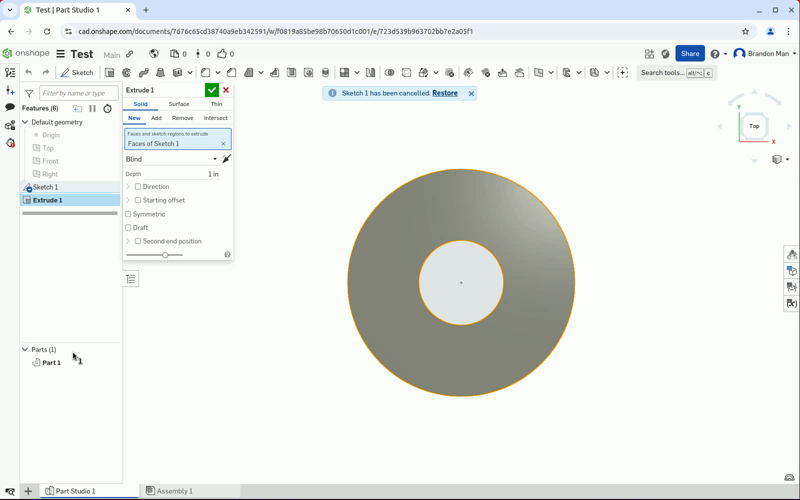
mouse_move(143, 106)
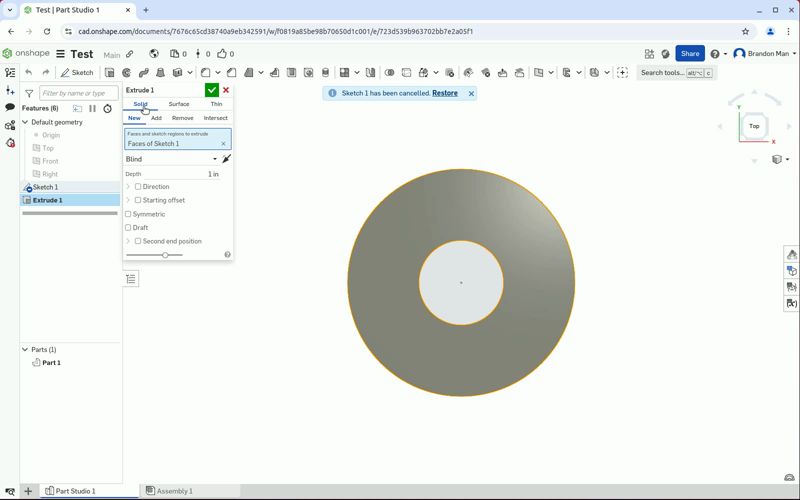
click(143, 106)
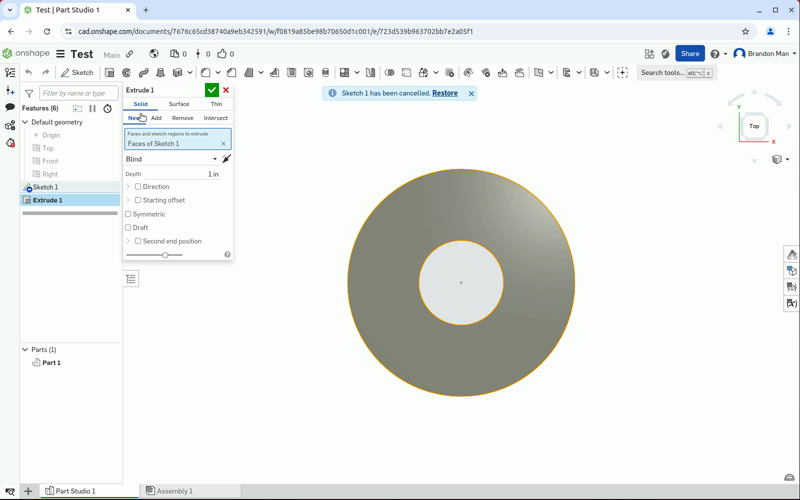
mouse_move(137, 120)
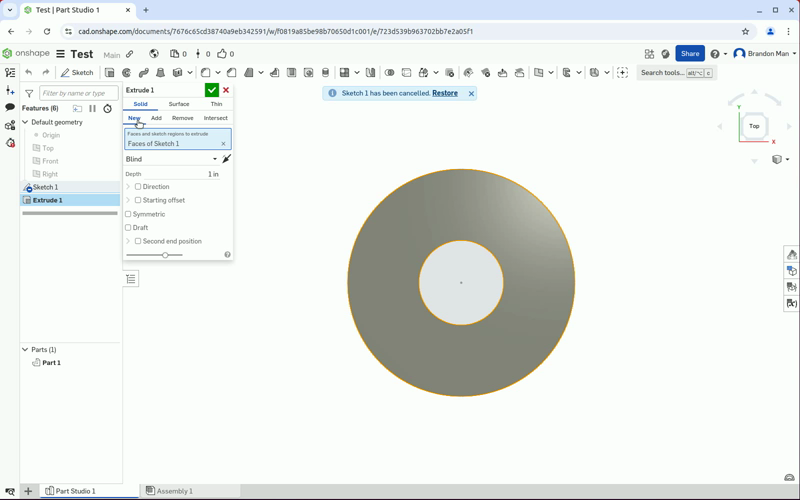
click(137, 120)
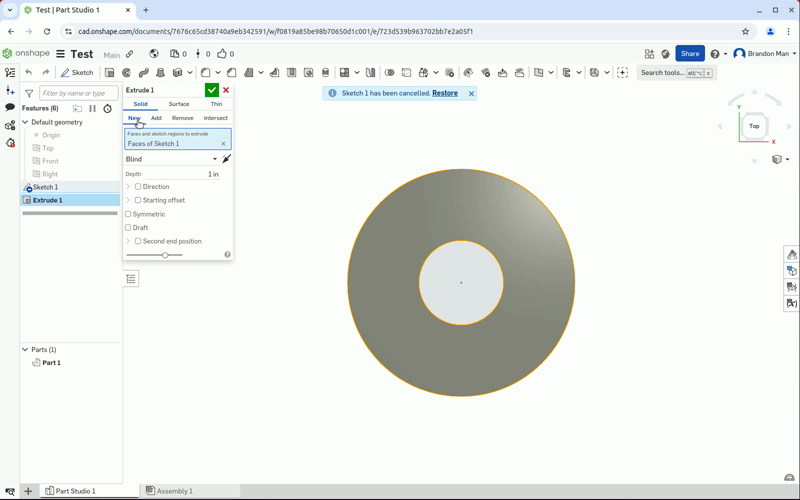
key(tab, 4)
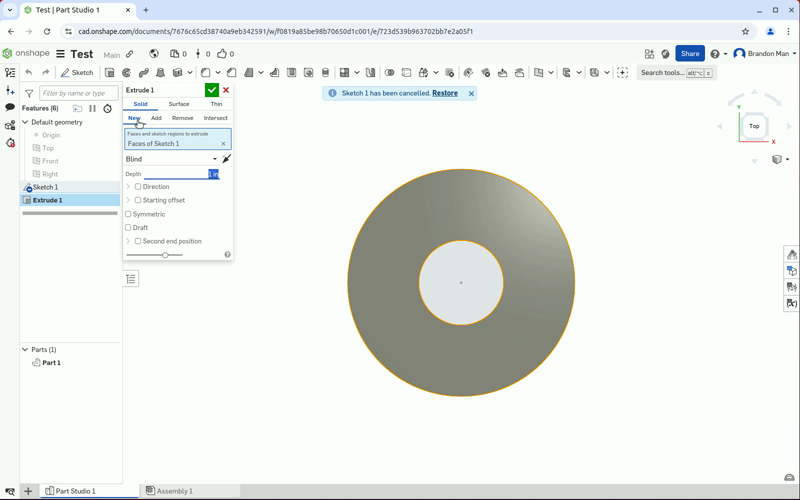
text(1.444)
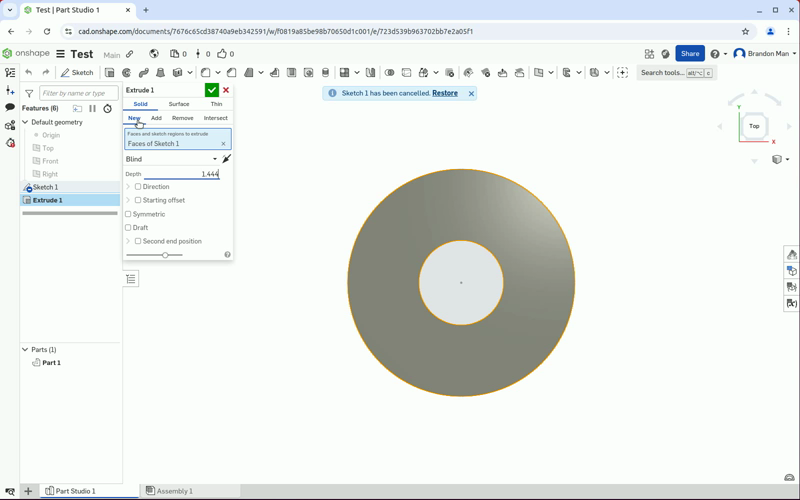
key(enter)
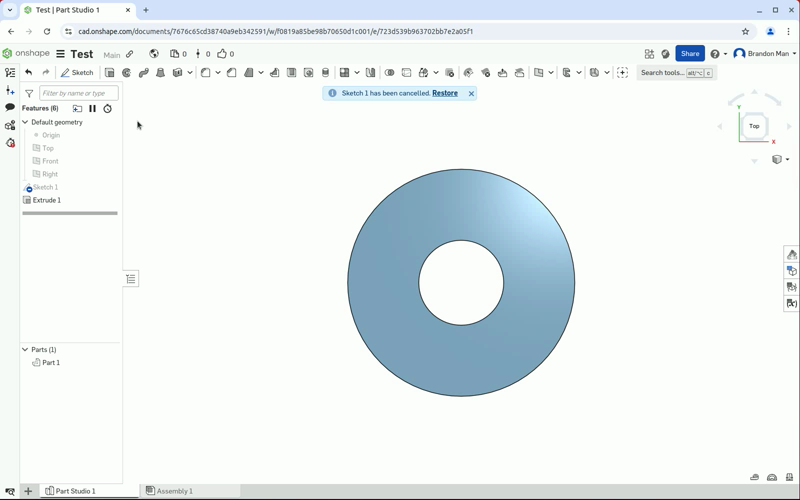
key(shift+h)
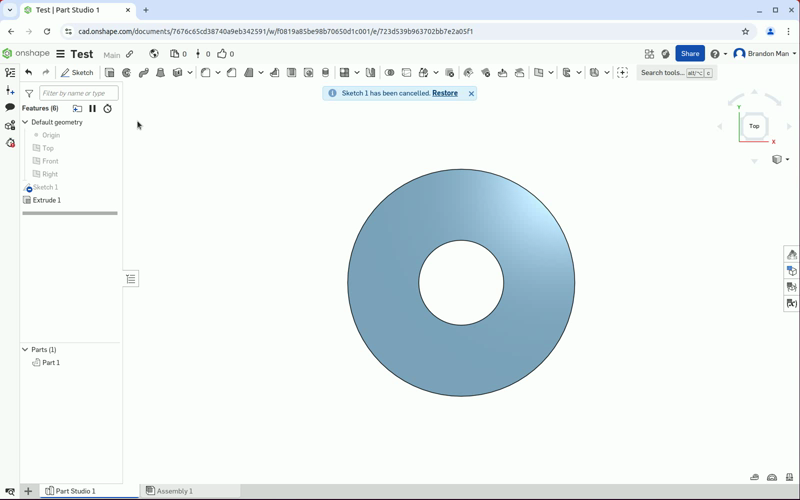
key(shift+h)
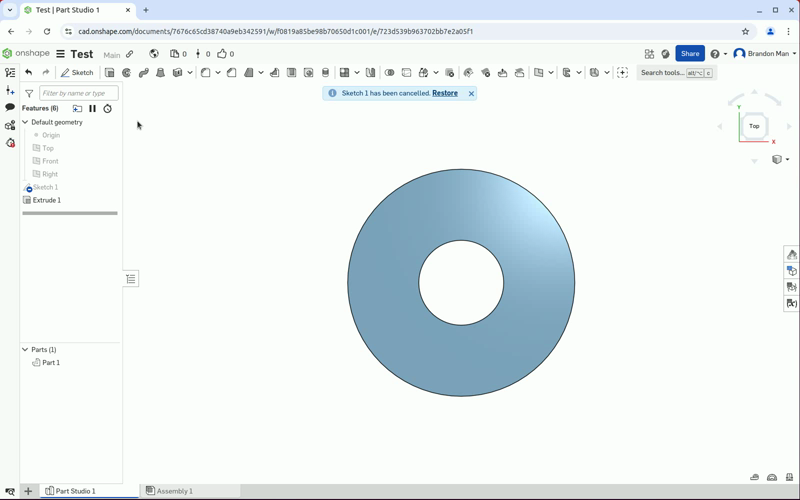
mouse_move(73, 189)
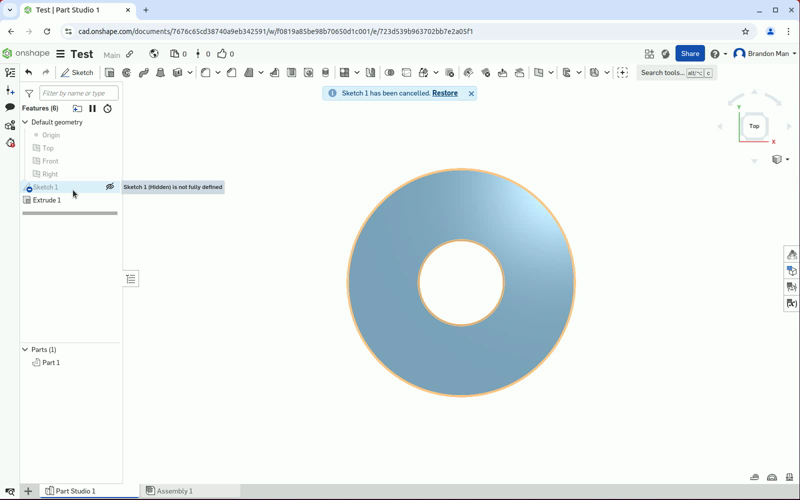
click(73, 189)
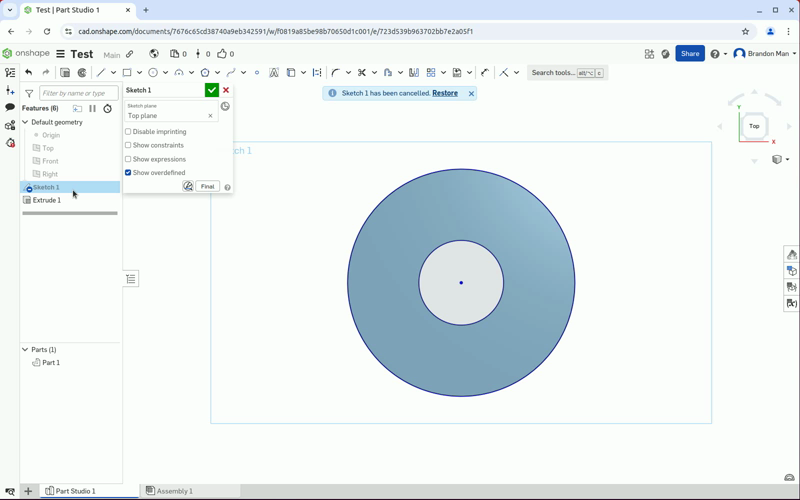
mouse_move(229, 92)
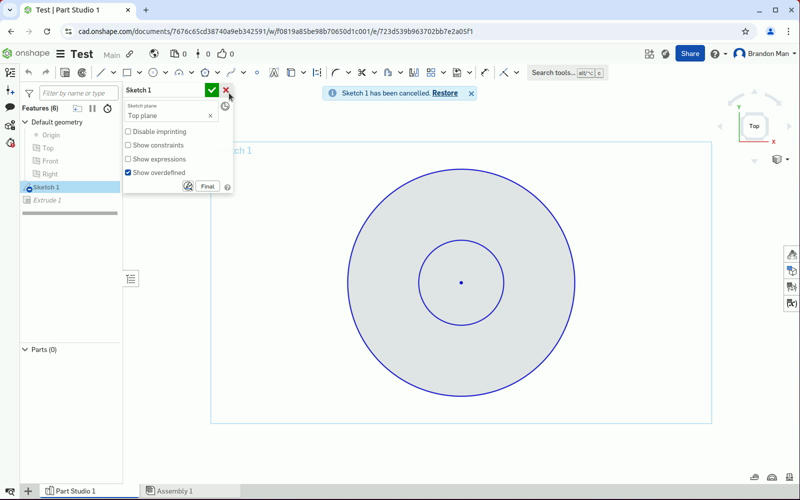
click(229, 92)
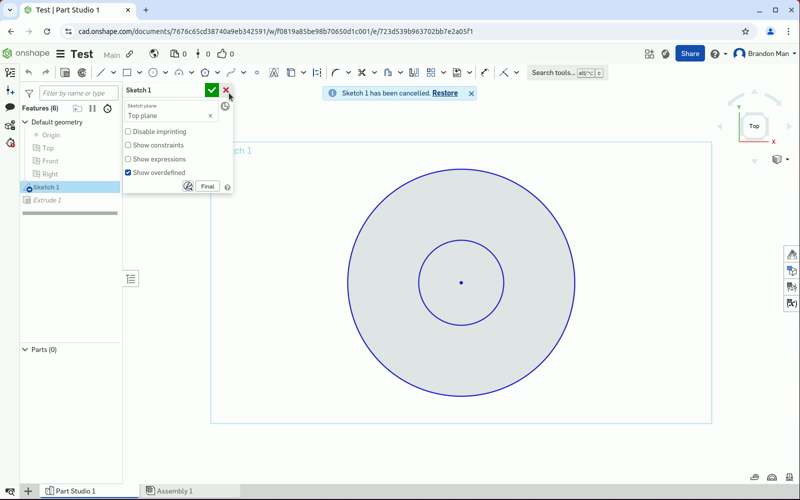
key(shift+s)
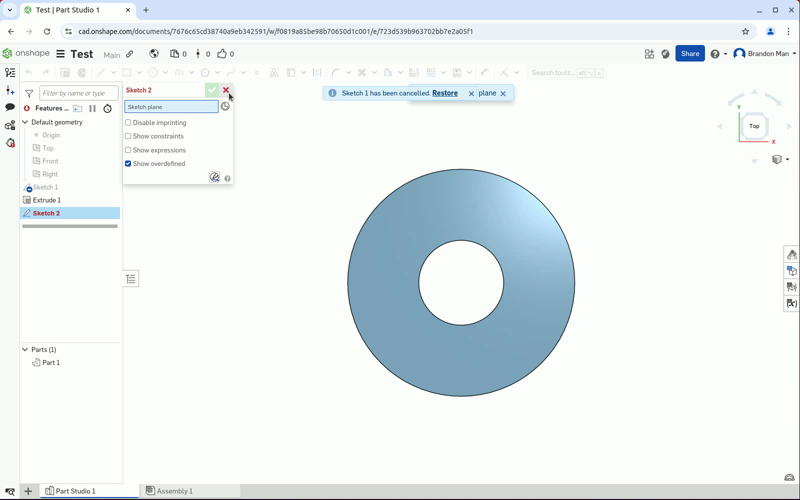
mouse_move(73, 150)
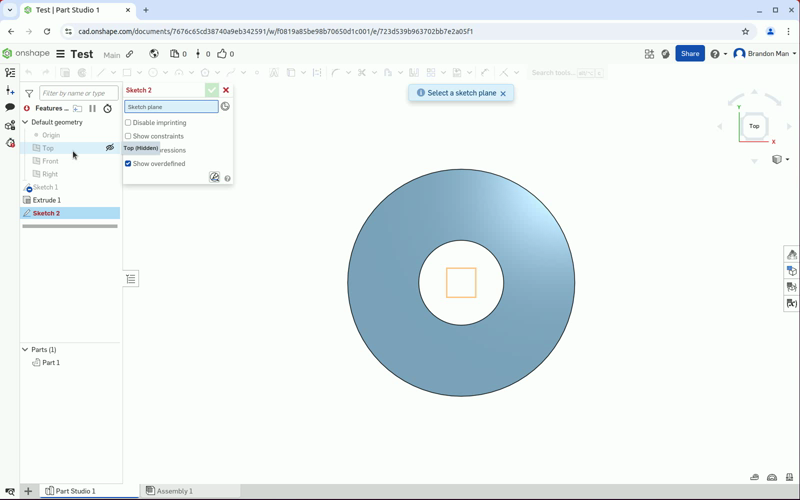
click(73, 150)
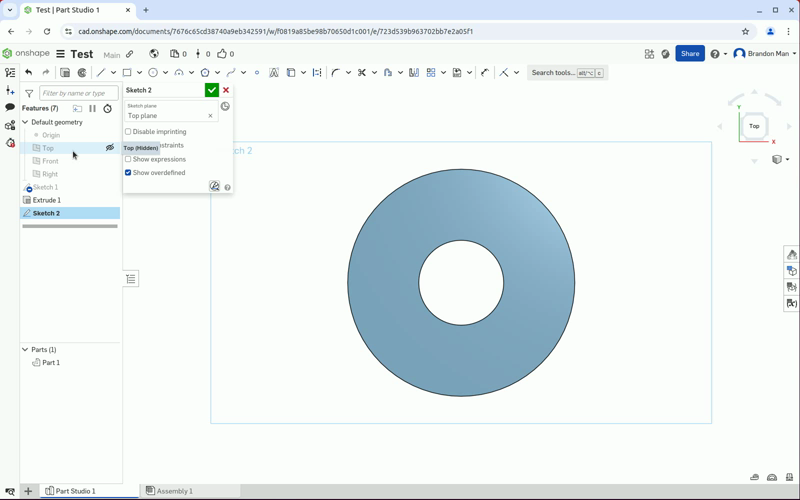
mouse_move(73, 352)
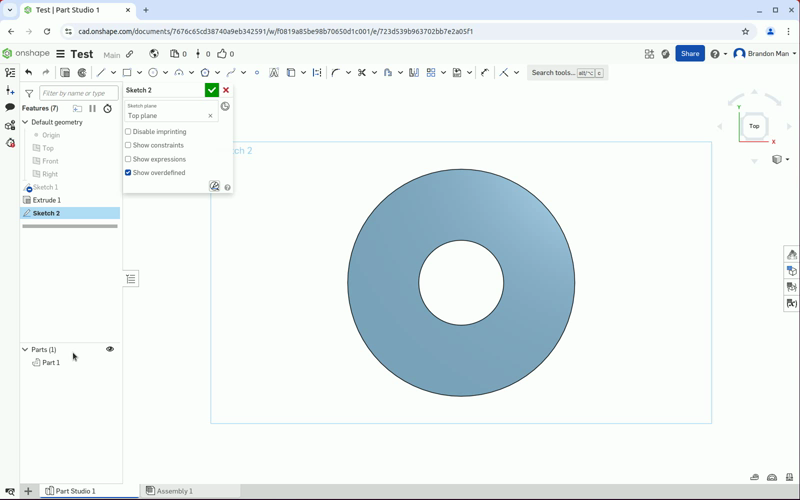
key(y)
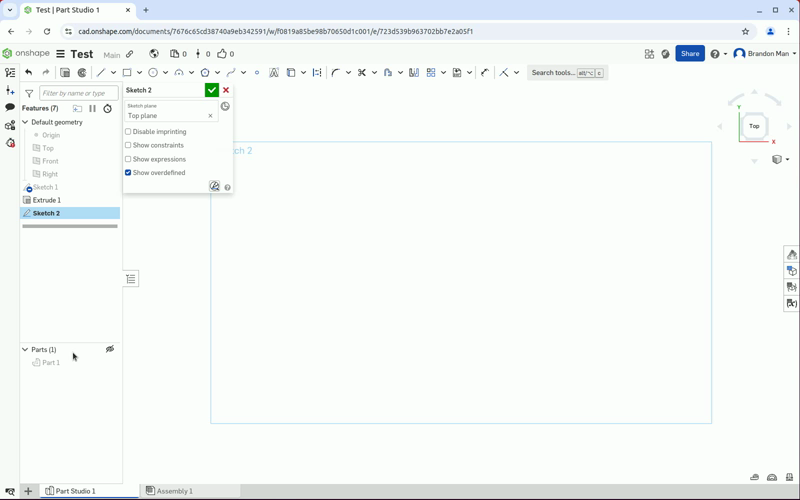
key(c)
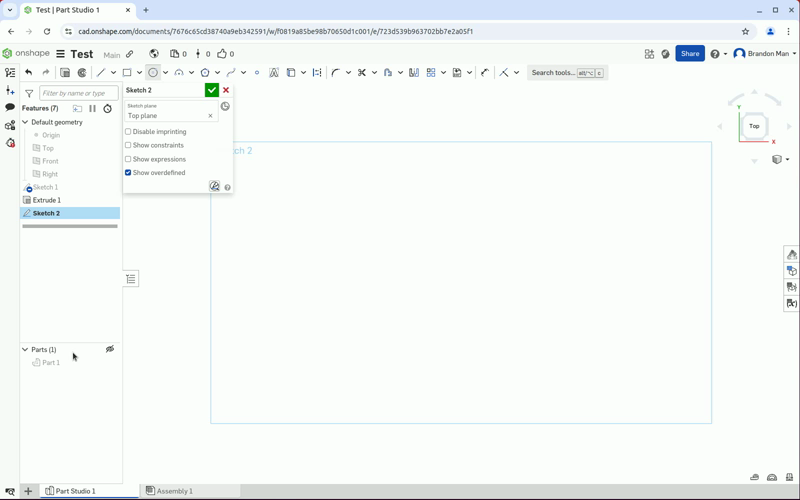
key_down(shift)
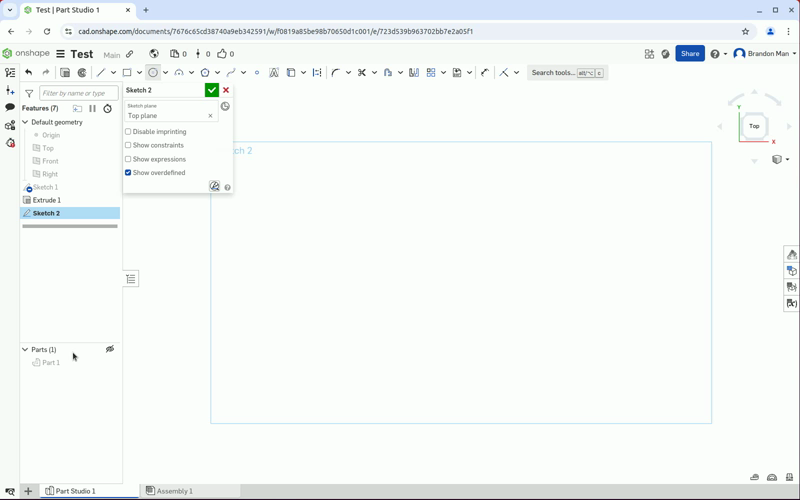
mouse_move(461, 282)
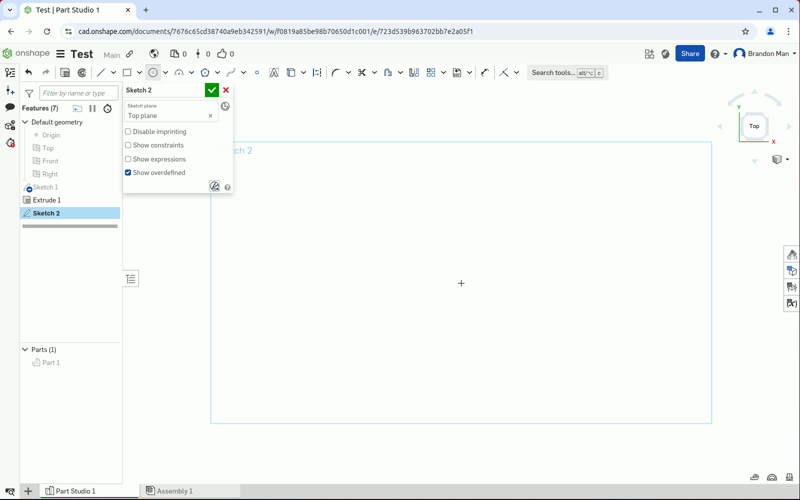
click(461, 282)
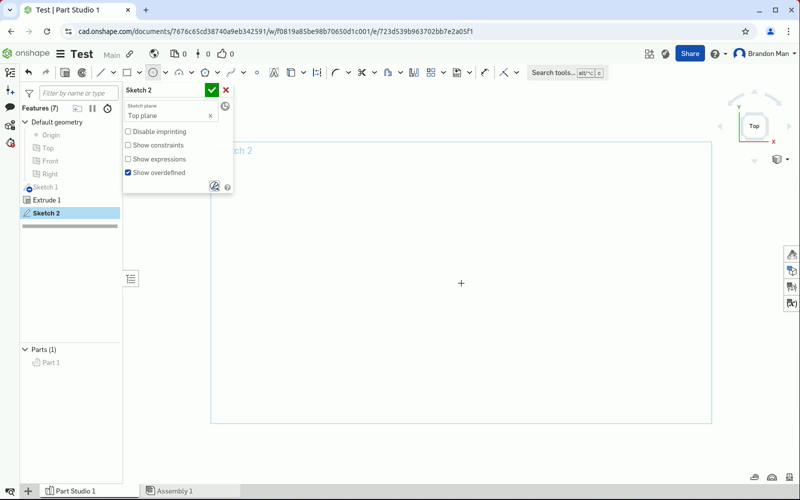
key_up(shift)
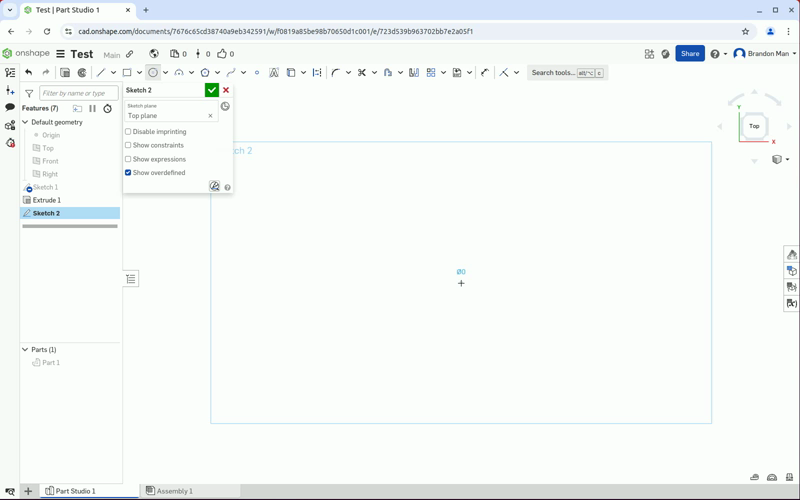
mouse_move(495, 282)
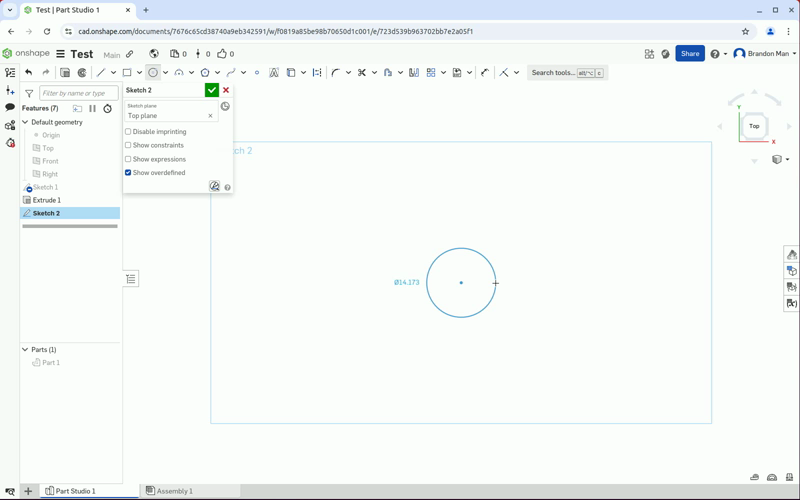
click(495, 282)
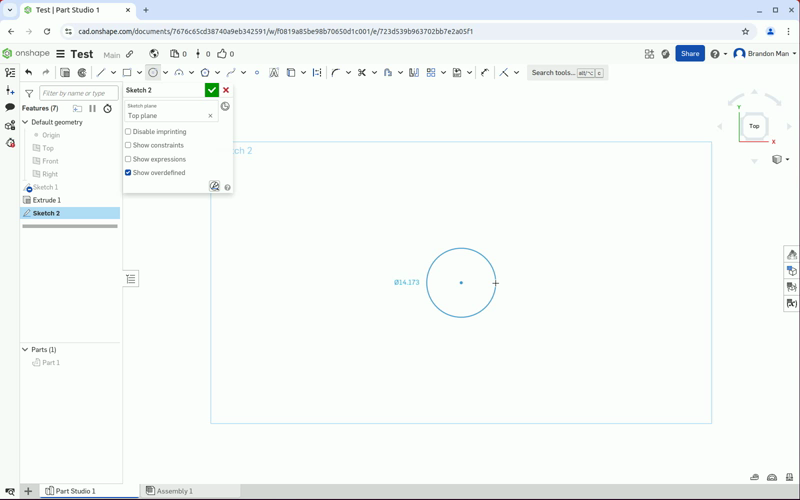
key(esc)
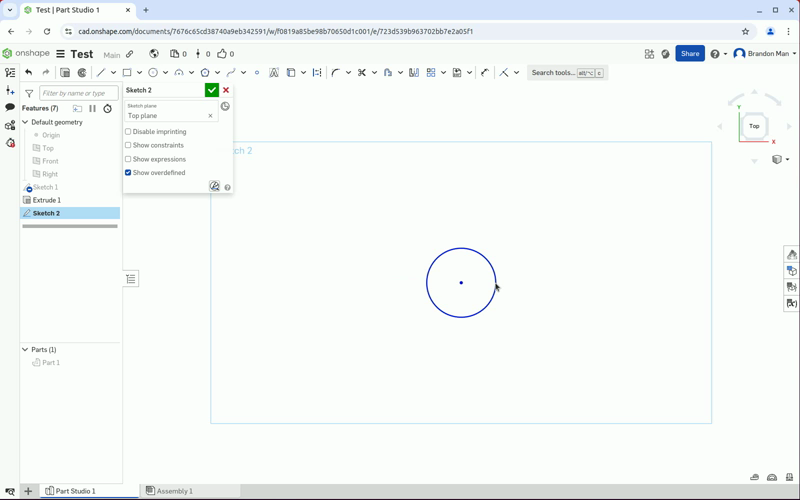
key(c)
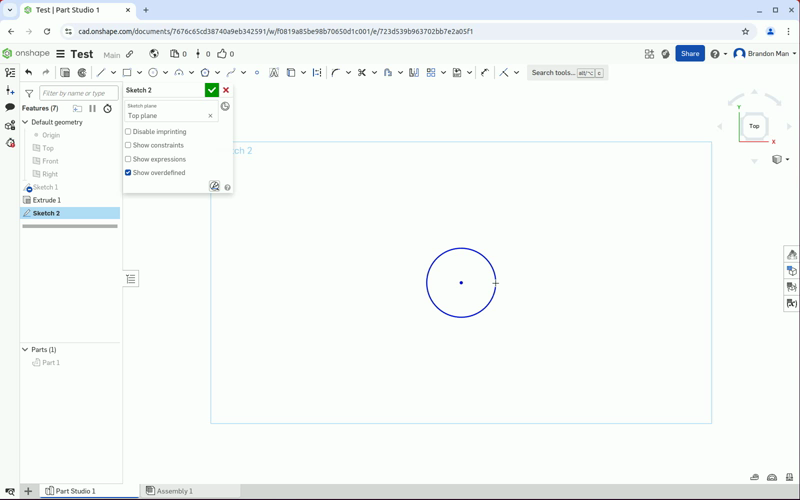
key_down(shift)
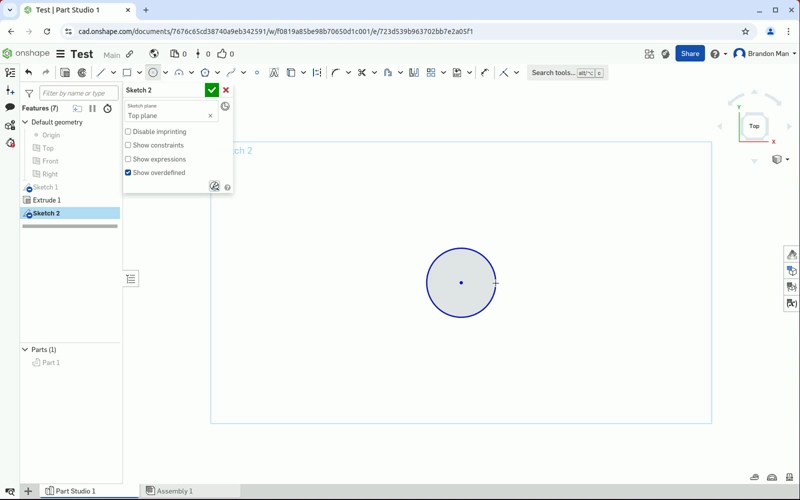
mouse_move(461, 282)
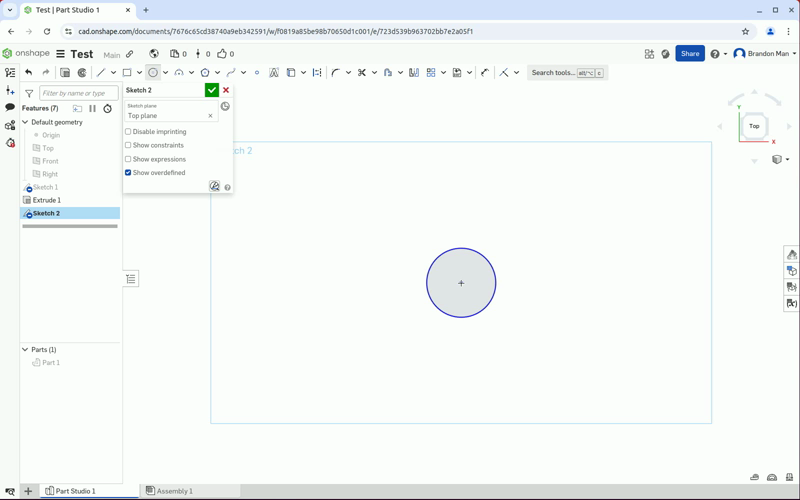
click(461, 282)
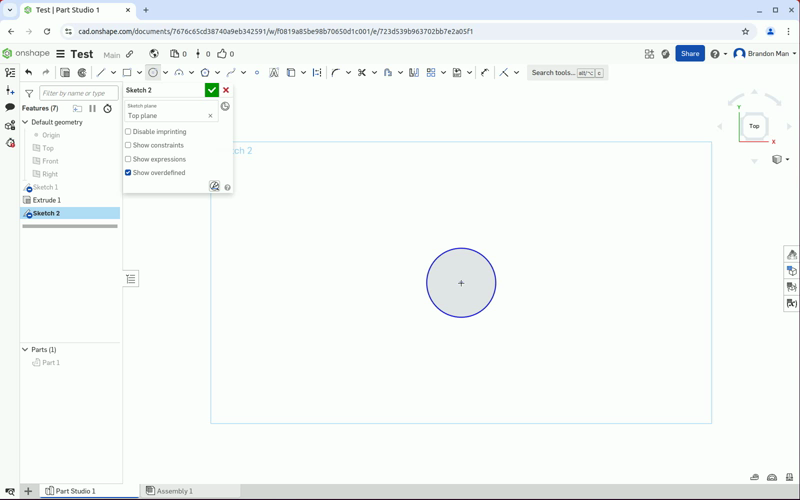
key_up(shift)
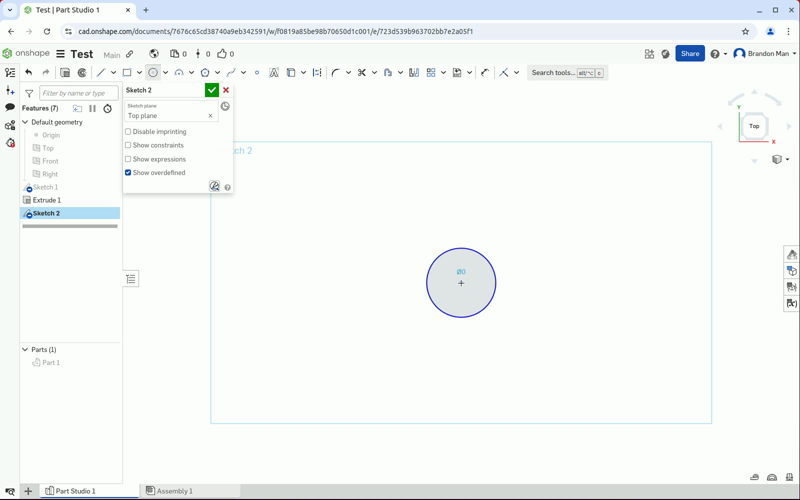
mouse_move(484, 282)
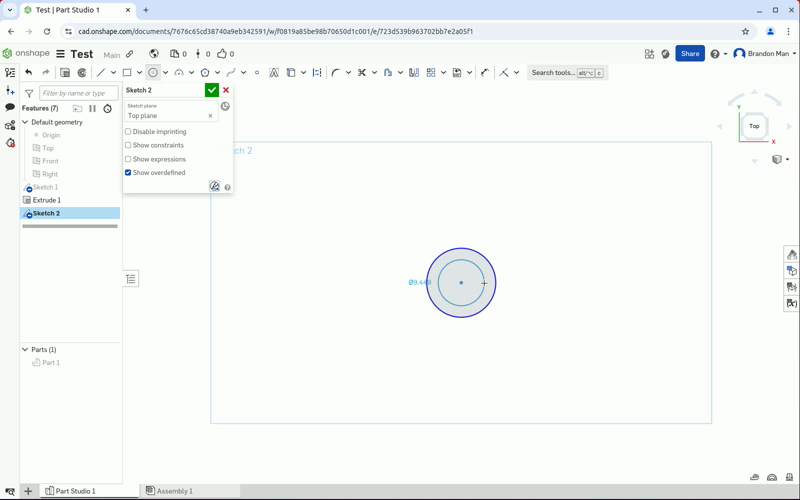
click(484, 282)
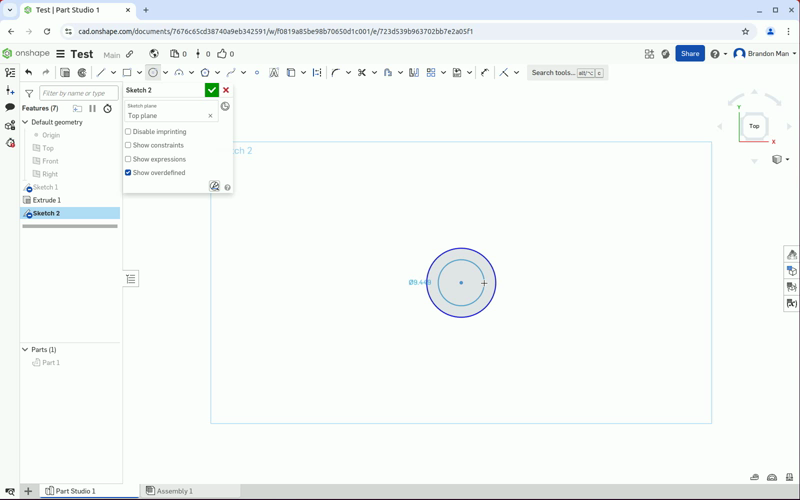
key(esc)
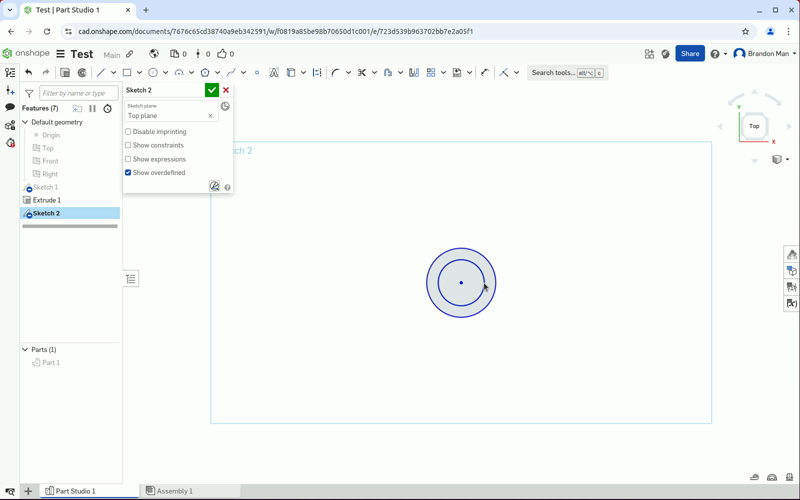
mouse_move(436, 301)
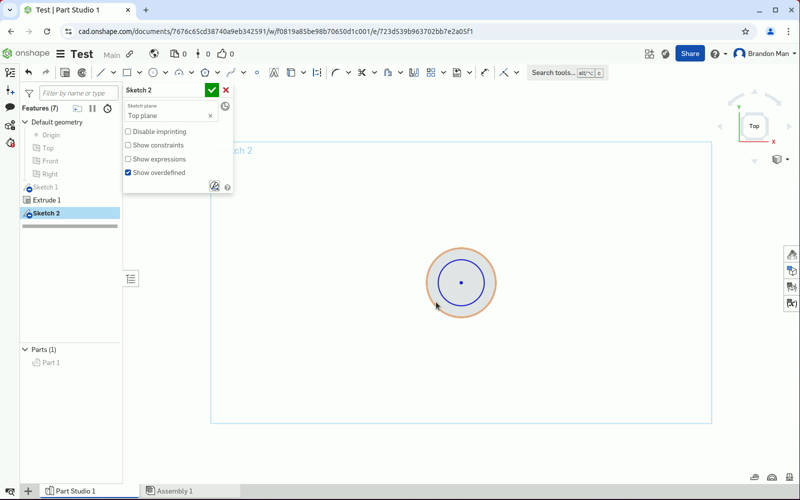
click(436, 301)
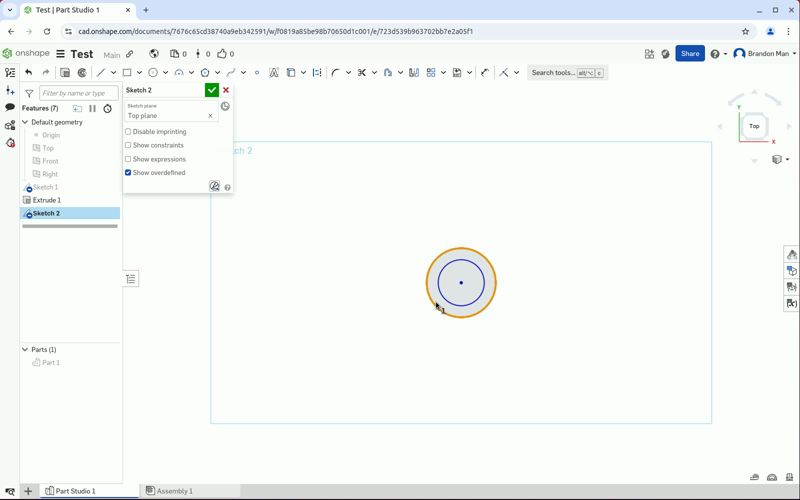
mouse_move(73, 352)
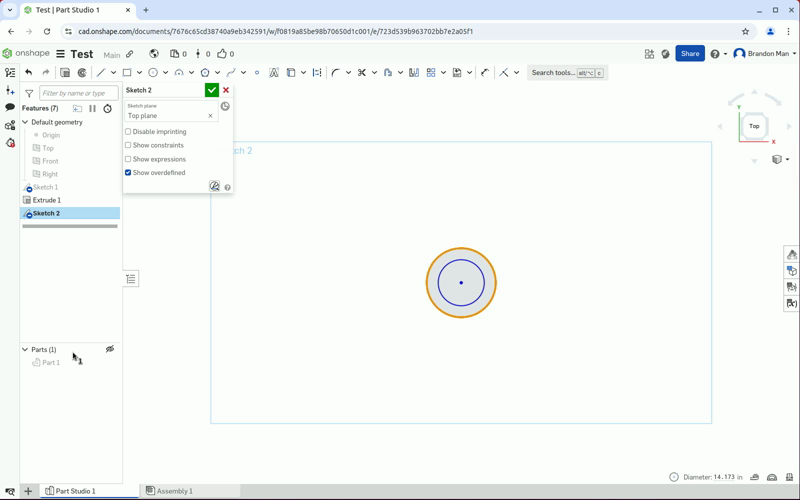
key(shift+y)
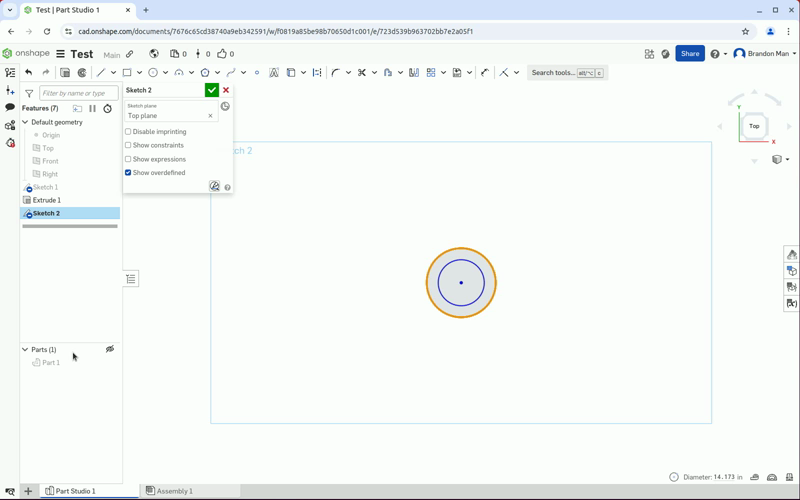
key(shift+e)
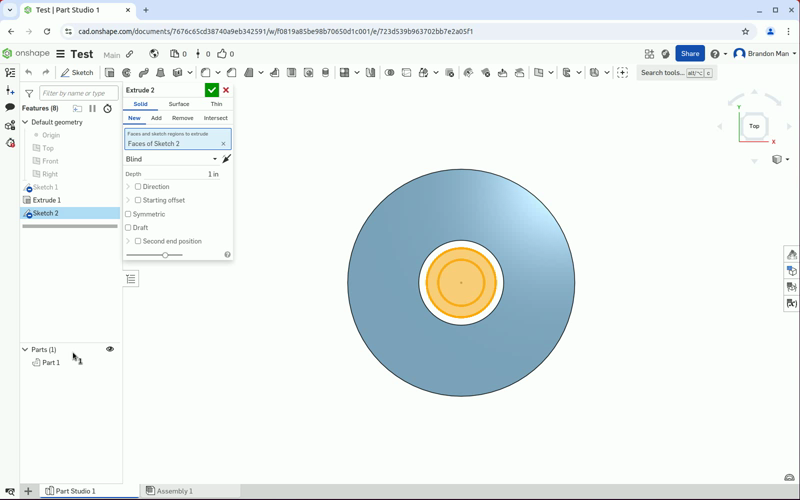
mouse_move(143, 106)
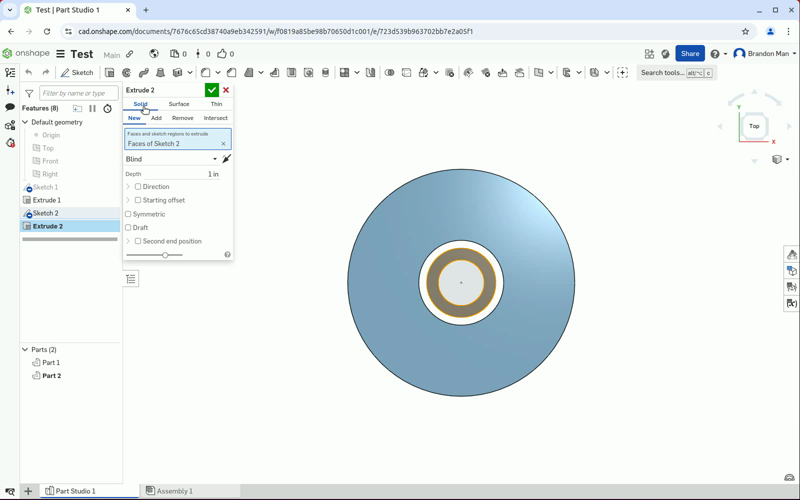
click(143, 106)
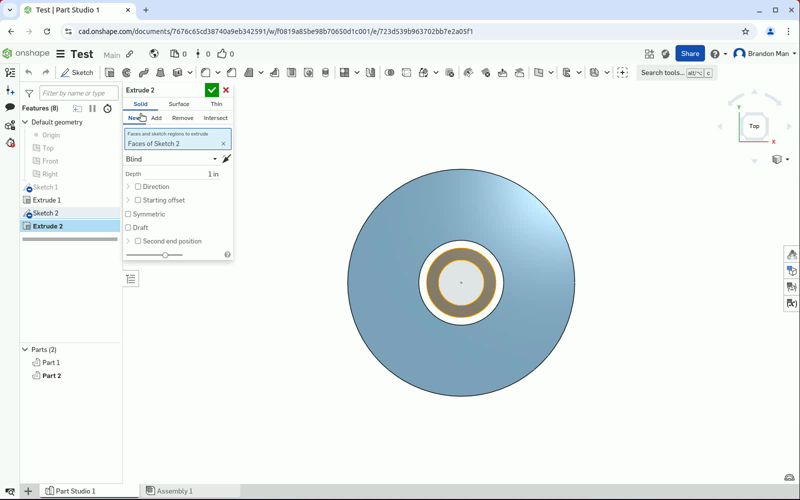
mouse_move(137, 120)
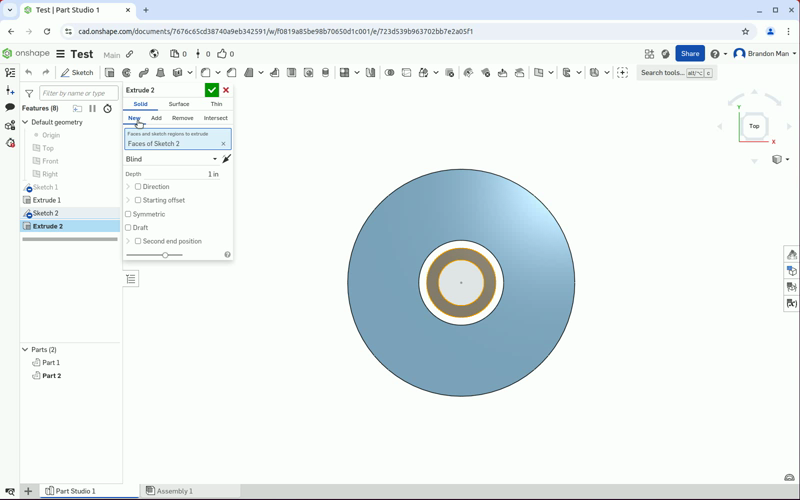
click(137, 120)
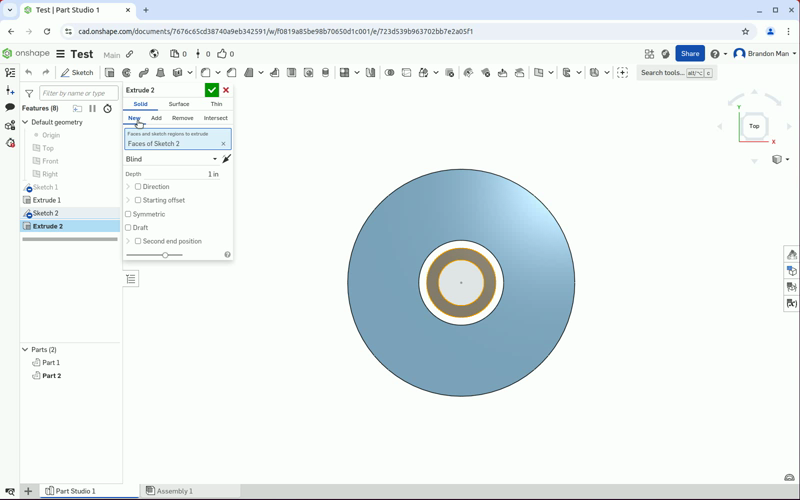
key(tab, 4)
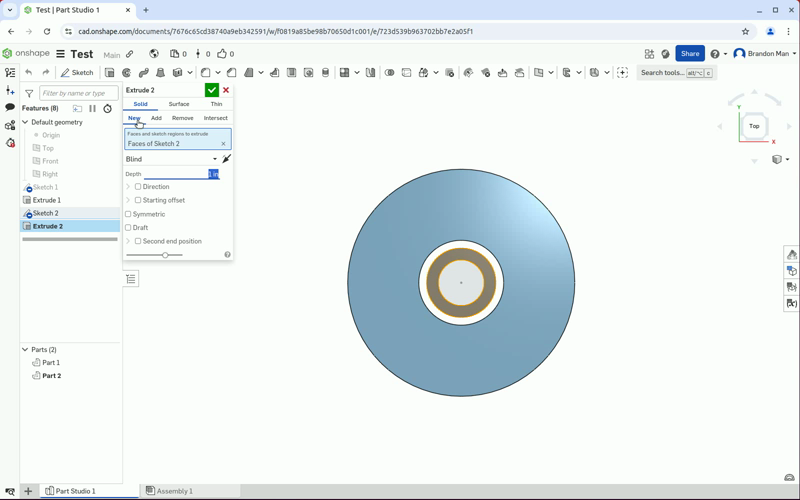
text(13.721)
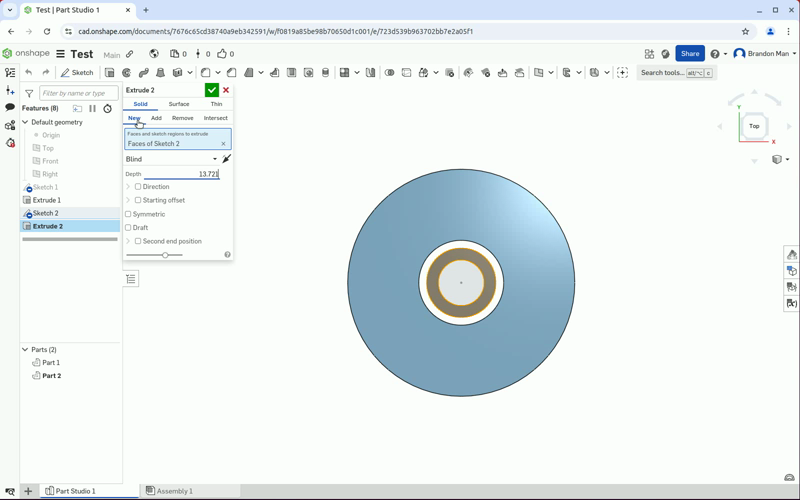
key(enter)
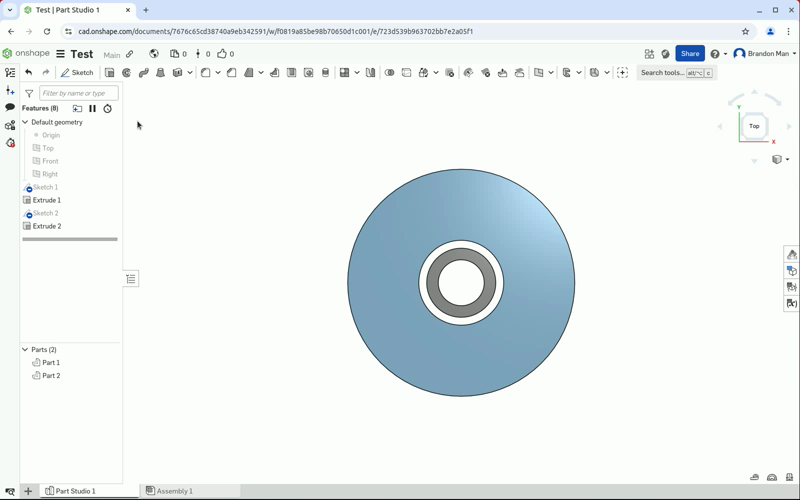
key(shift+h)
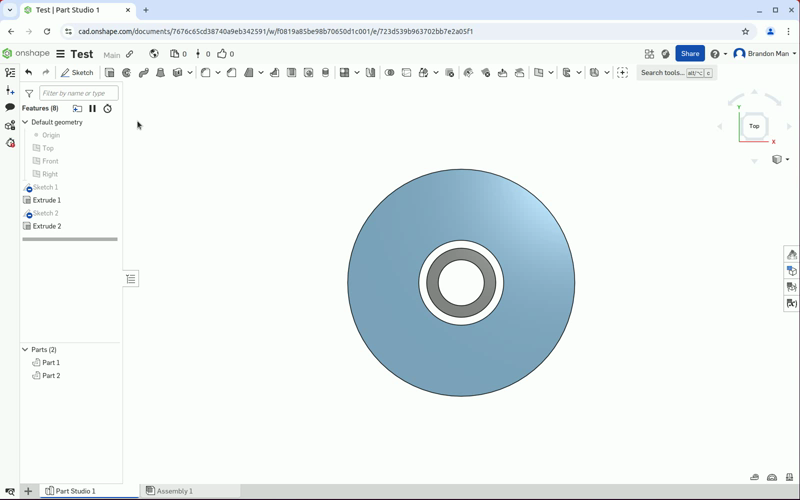
key(shift+h)
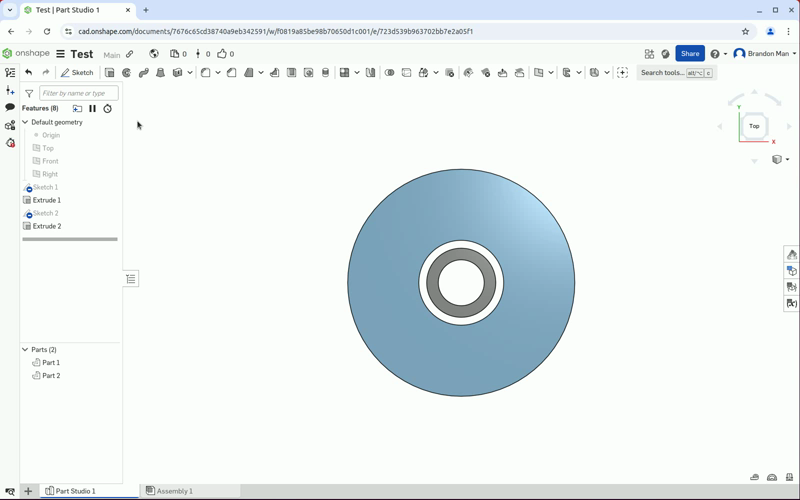
mouse_move(73, 189)
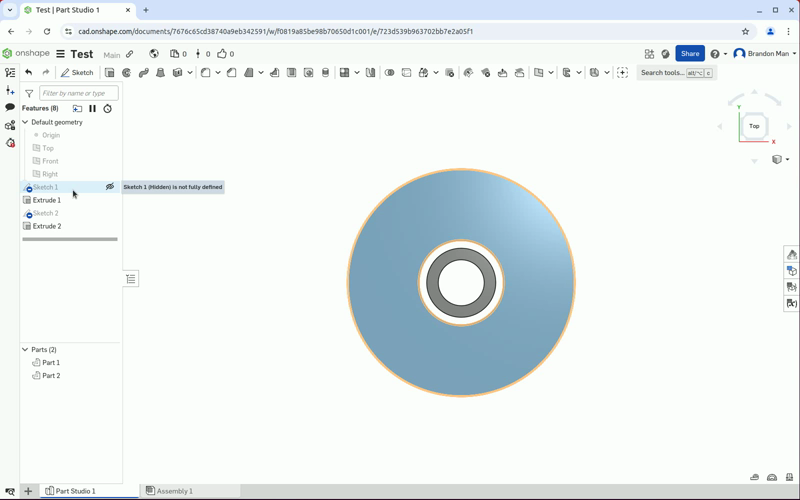
click(73, 189)
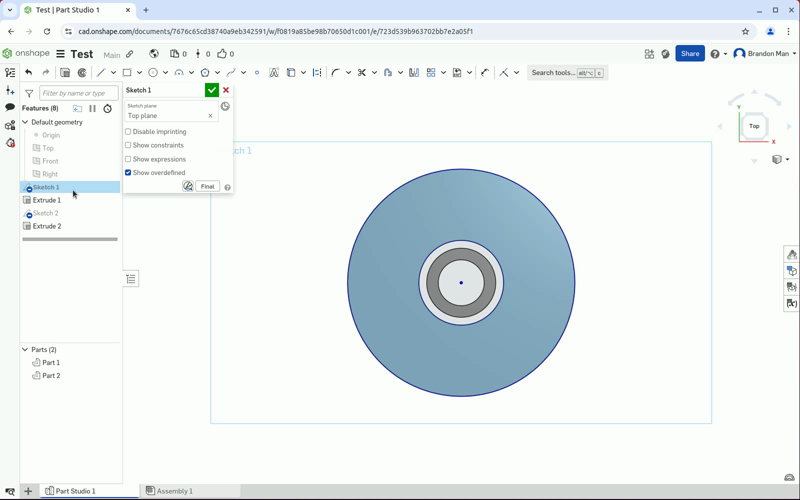
mouse_move(229, 92)
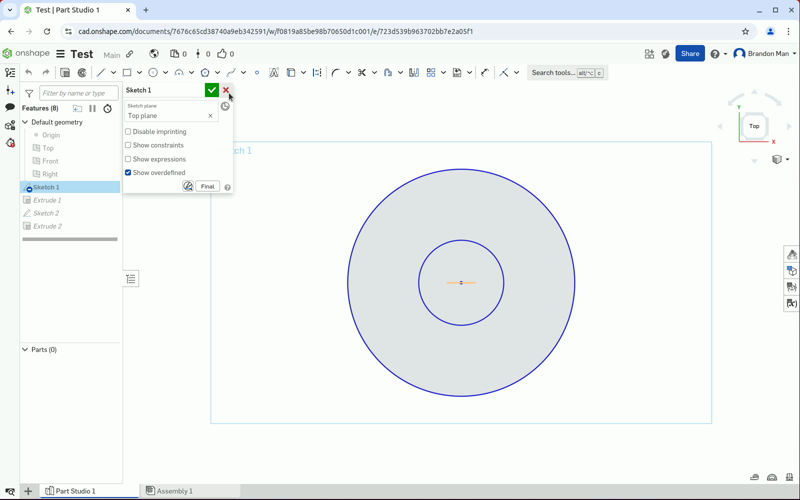
click(229, 92)
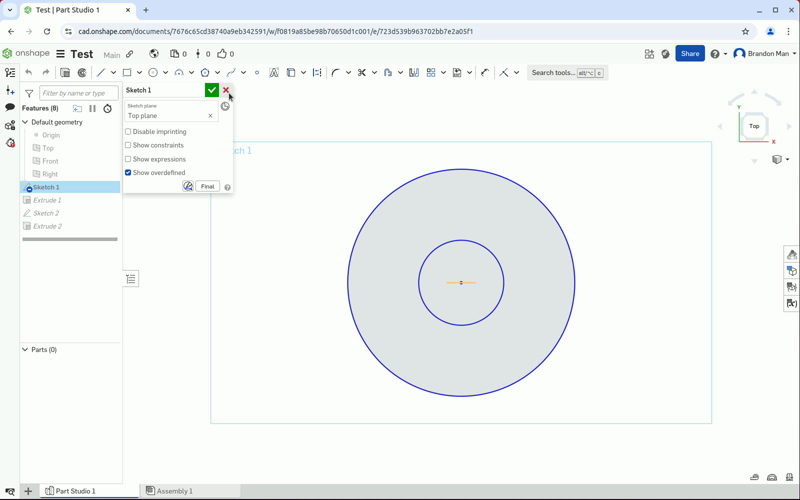
key(shift+s)
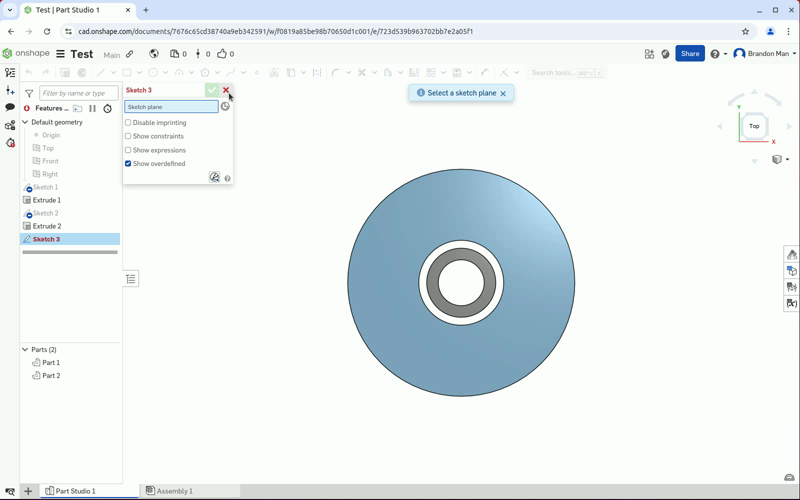
mouse_move(73, 150)
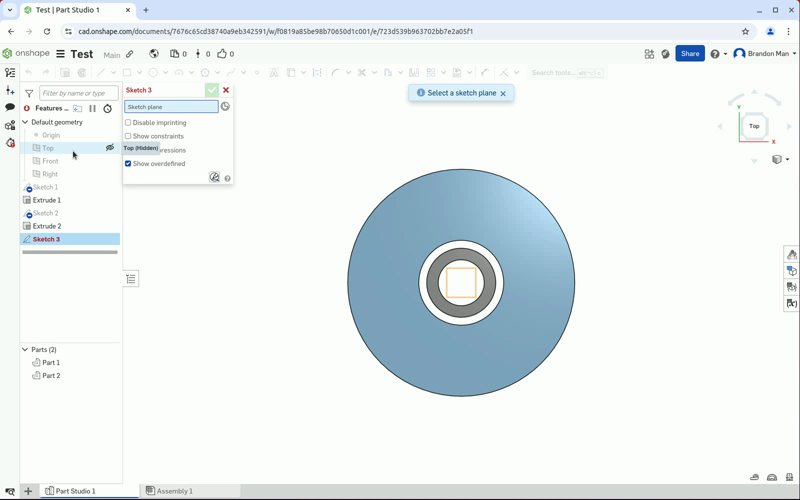
click(73, 150)
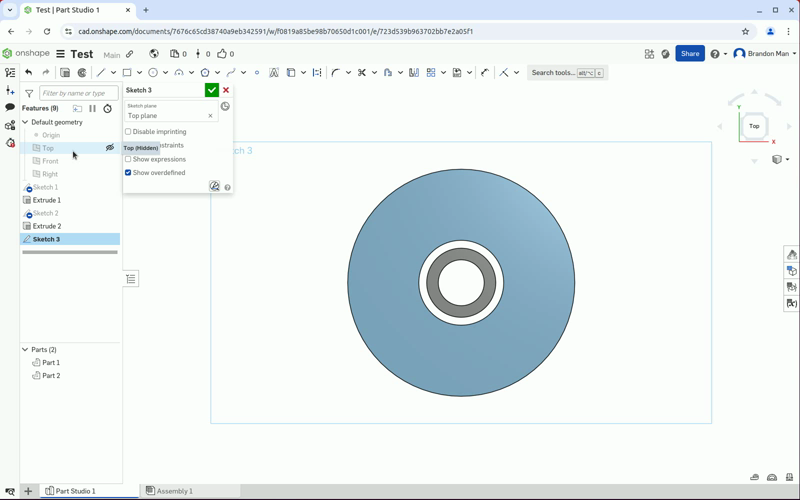
mouse_move(73, 352)
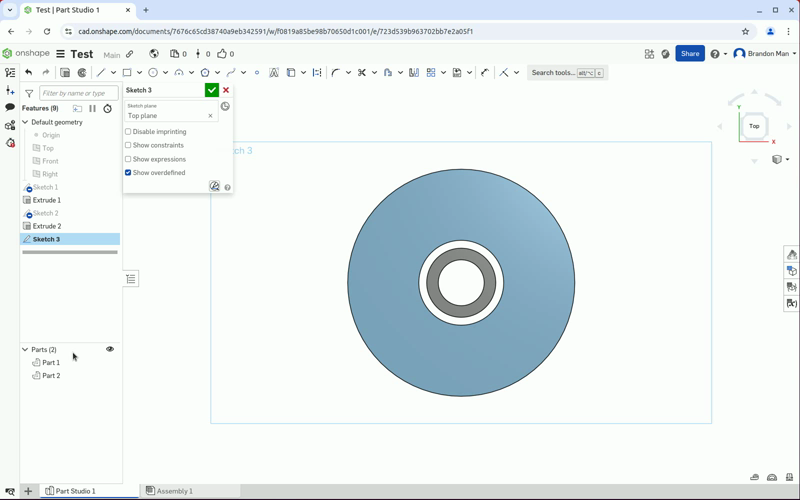
key(y)
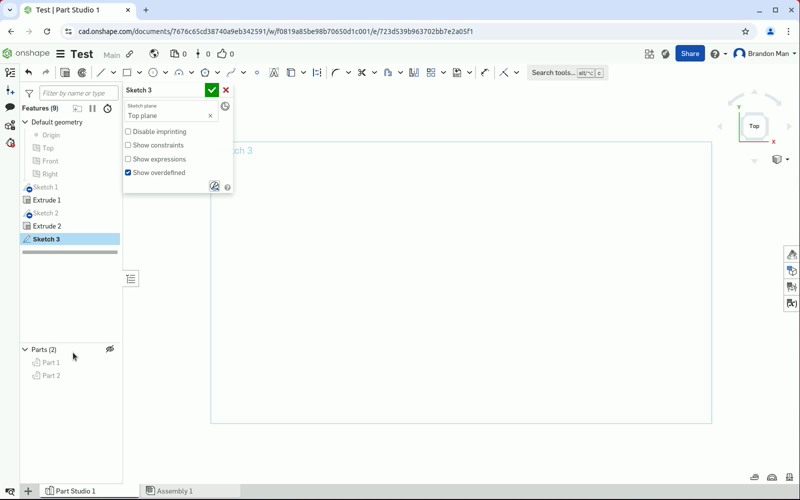
key(c)
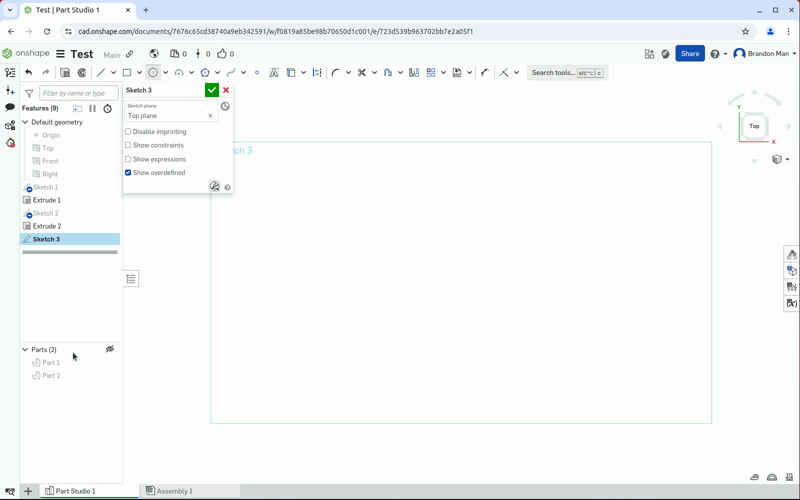
key_down(shift)
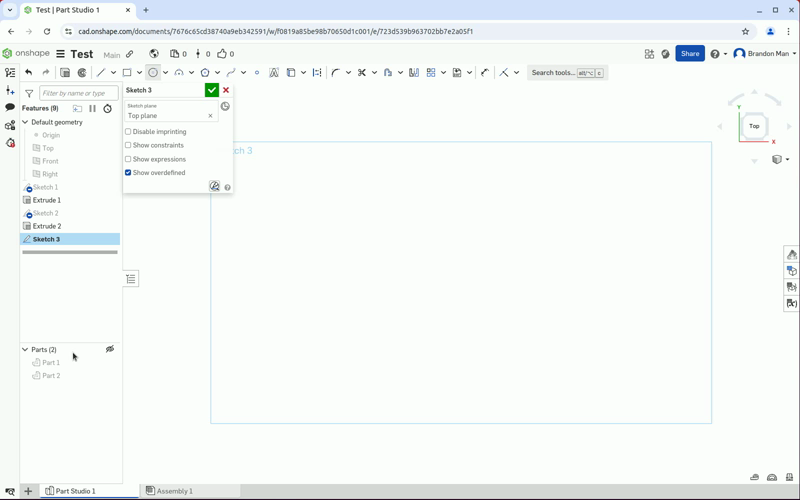
mouse_move(460, 282)
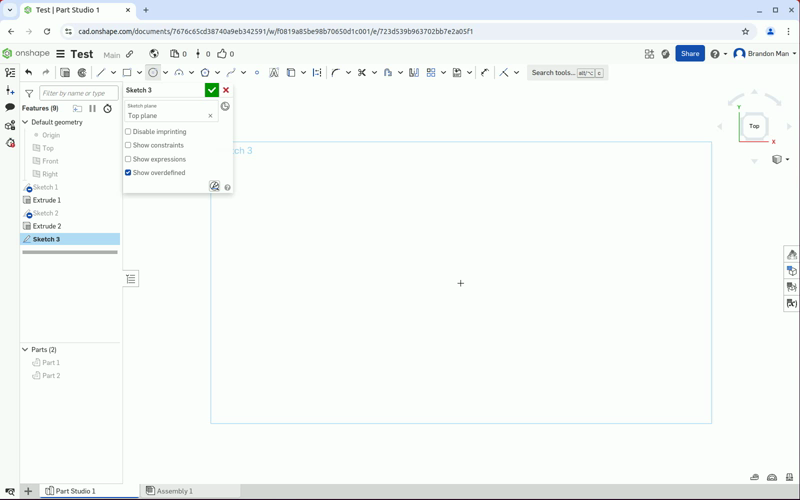
click(460, 282)
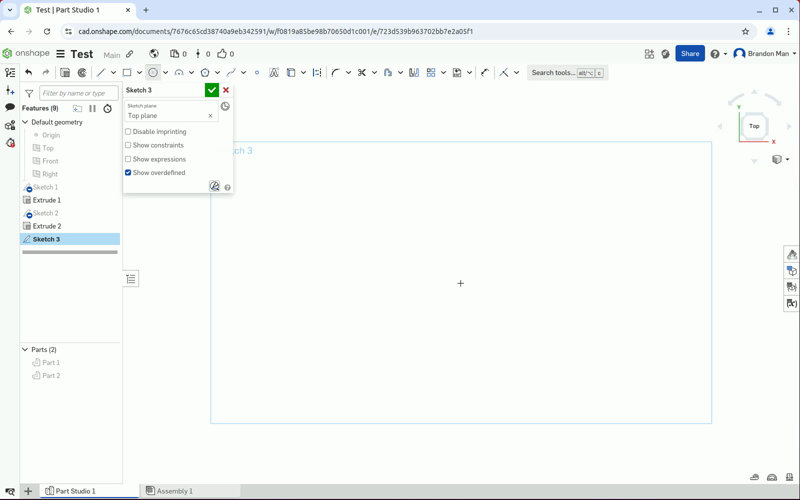
key_up(shift)
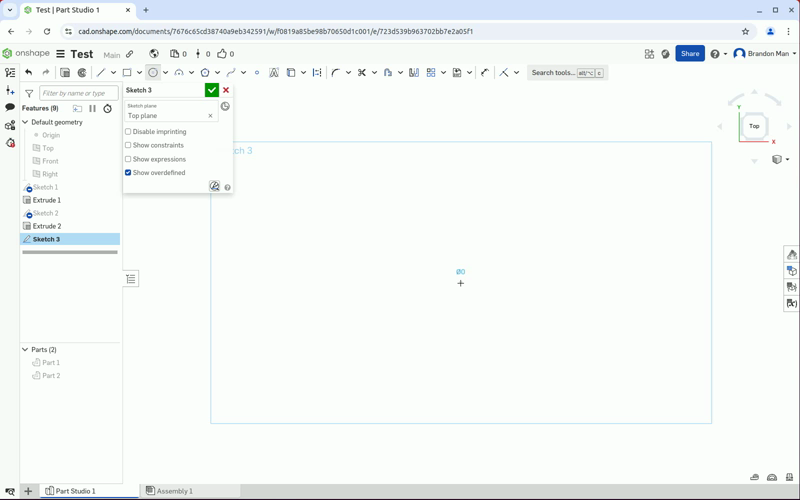
mouse_move(503, 282)
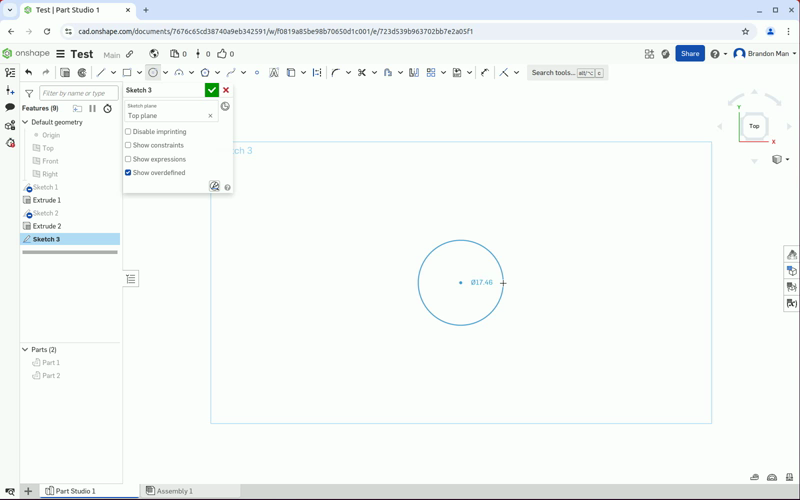
click(503, 282)
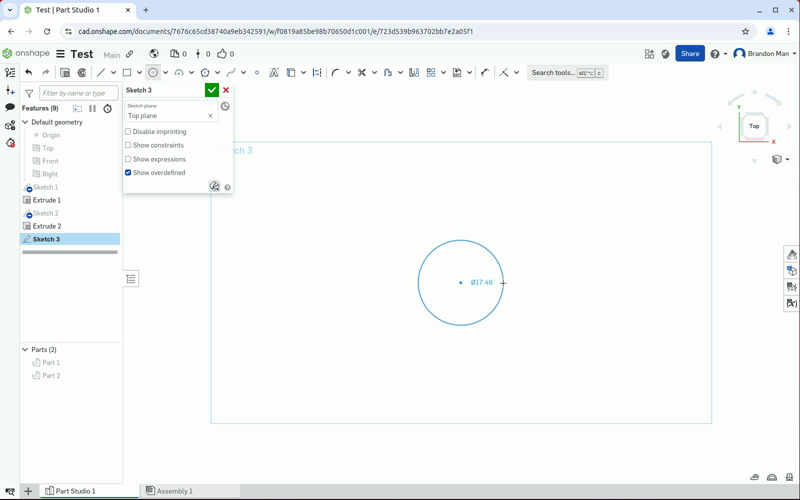
key(esc)
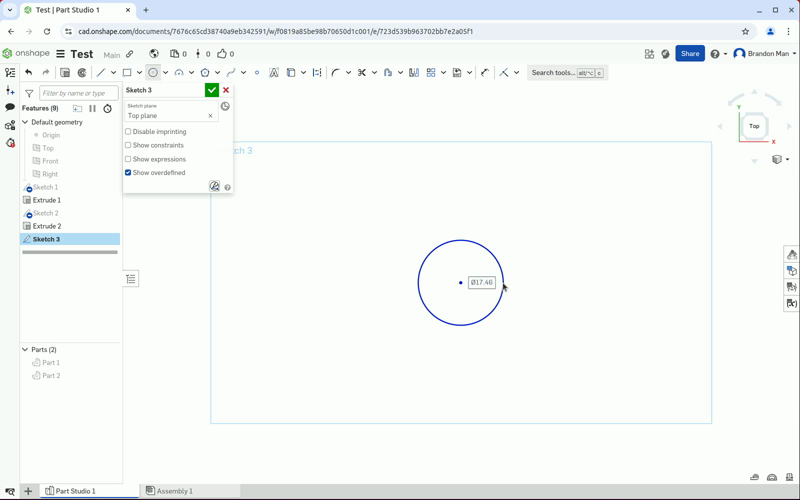
key(c)
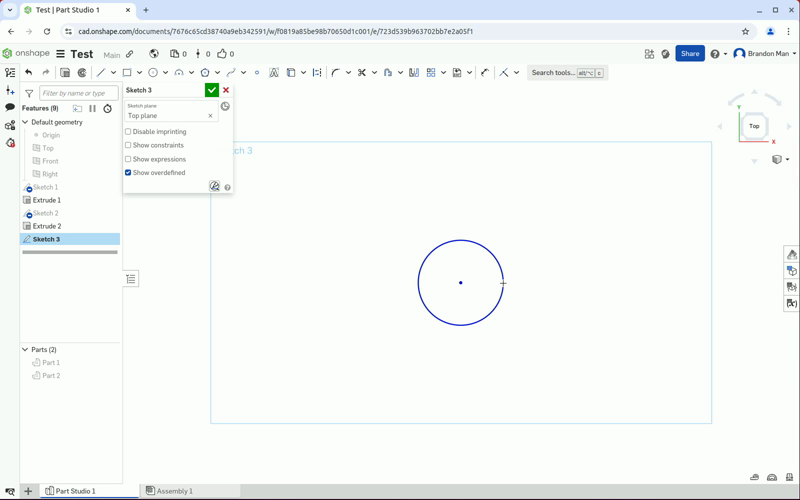
key_down(shift)
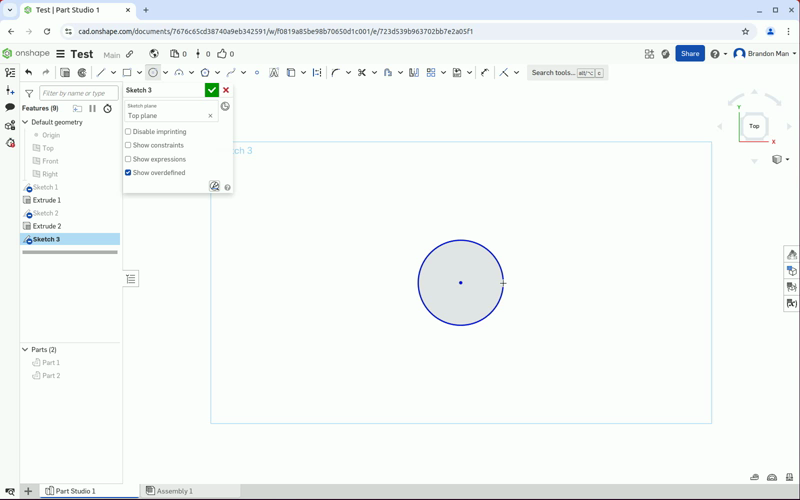
mouse_move(460, 282)
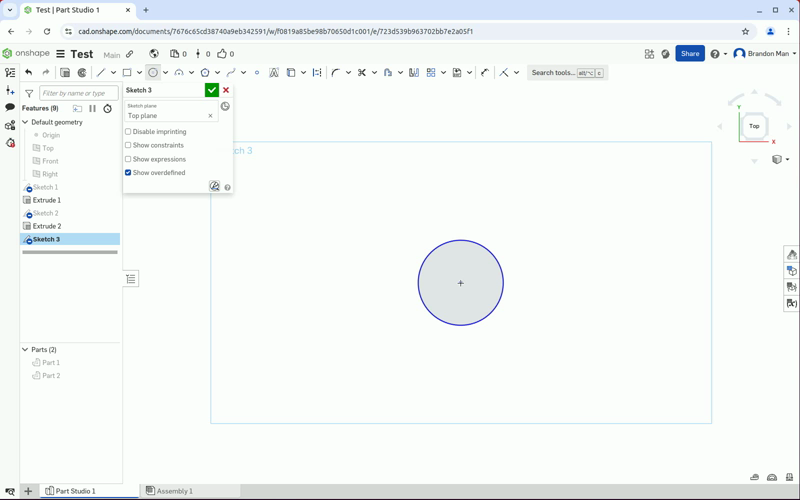
click(460, 282)
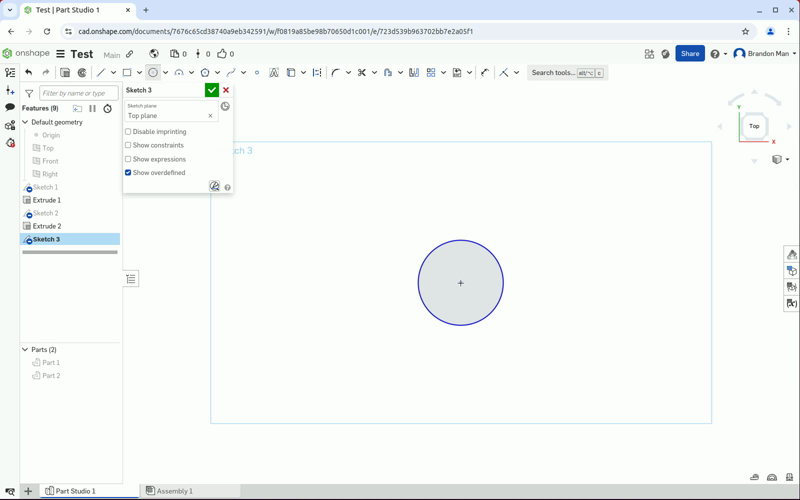
key_up(shift)
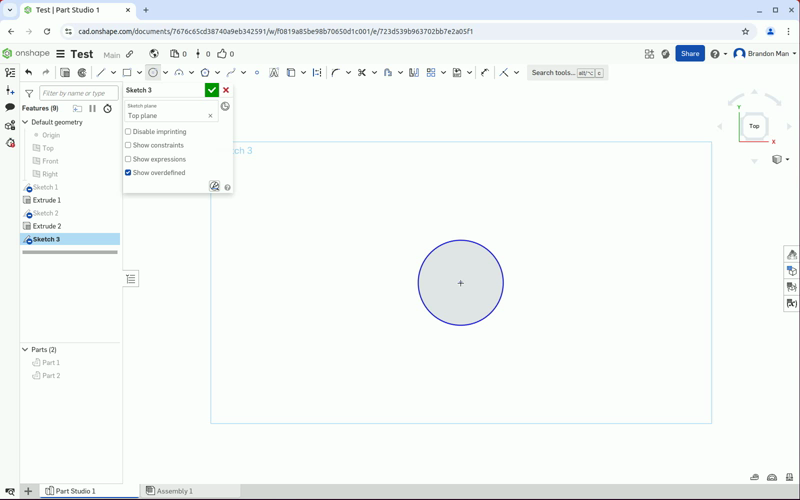
mouse_move(495, 282)
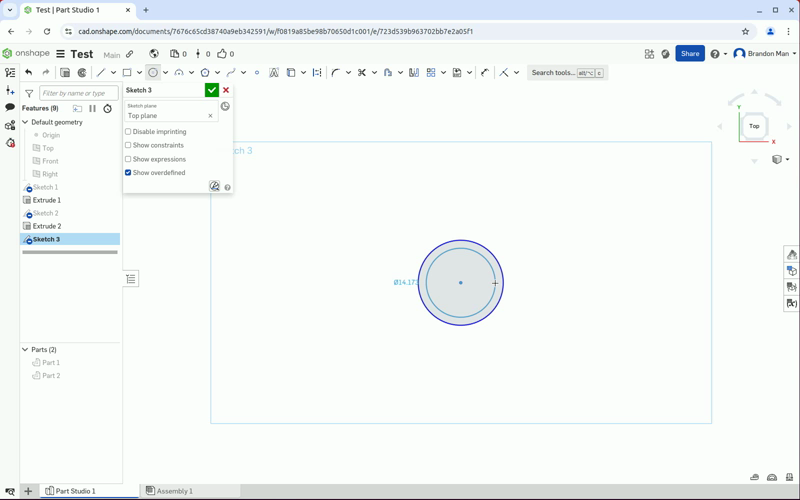
click(495, 282)
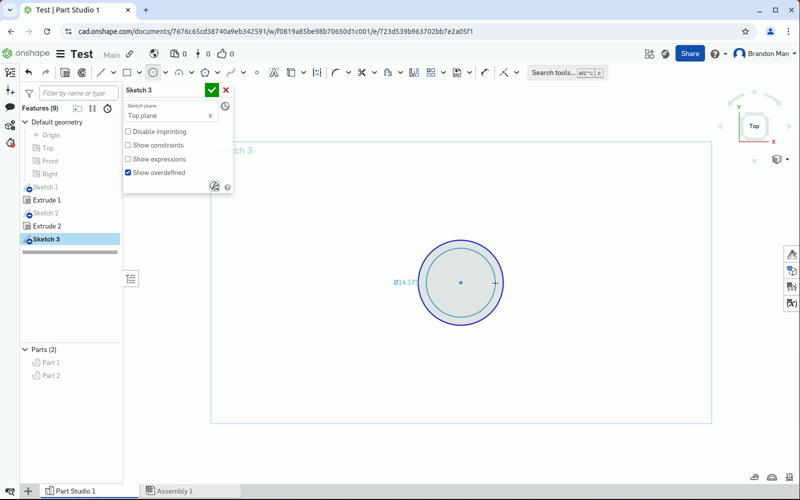
key(esc)
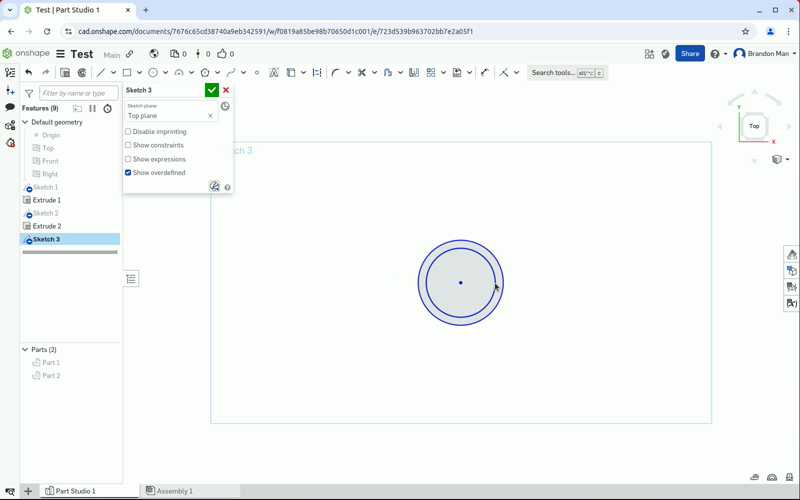
mouse_move(423, 286)
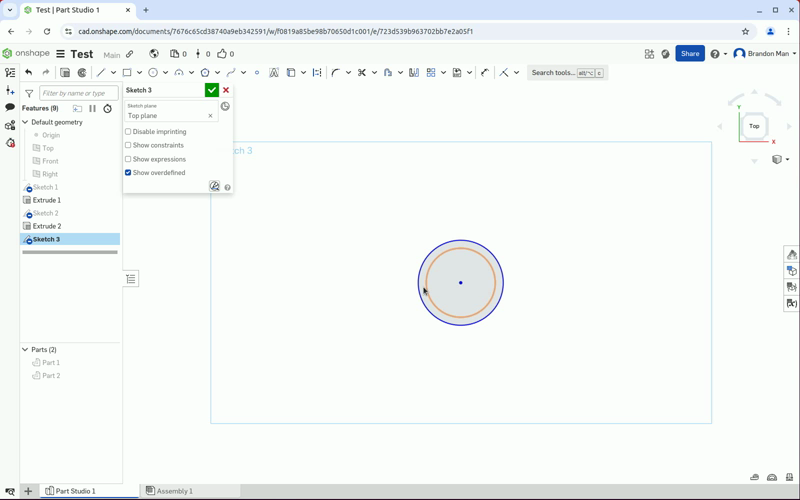
click(423, 286)
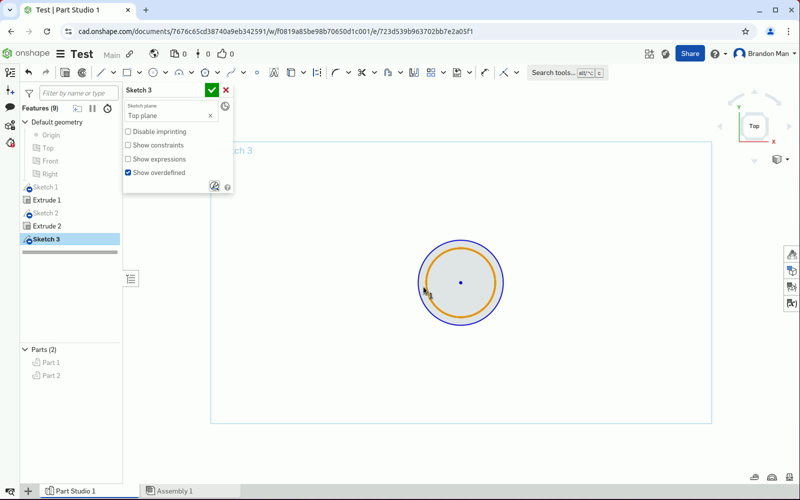
mouse_move(73, 352)
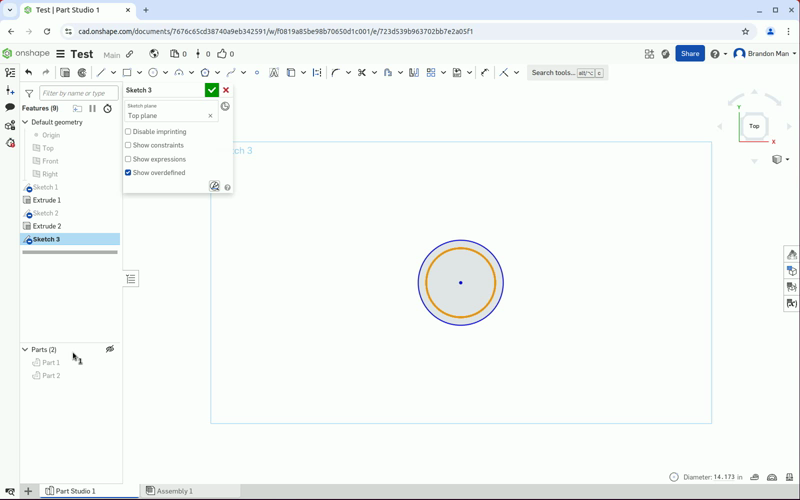
key(shift+y)
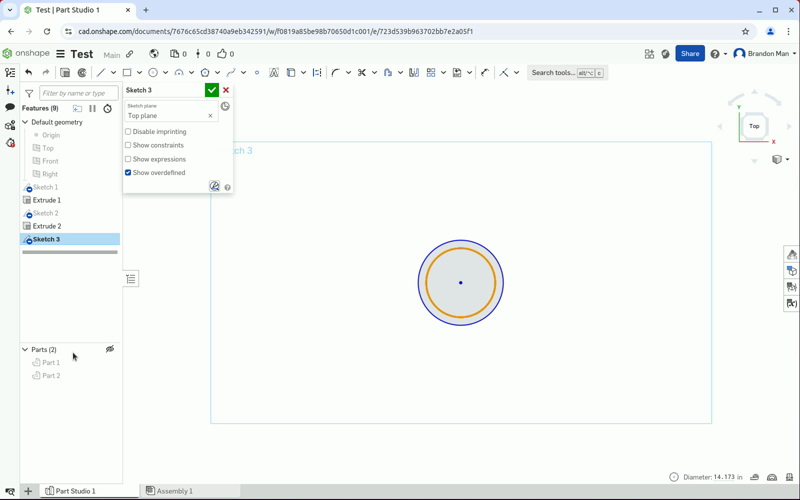
key(shift+e)
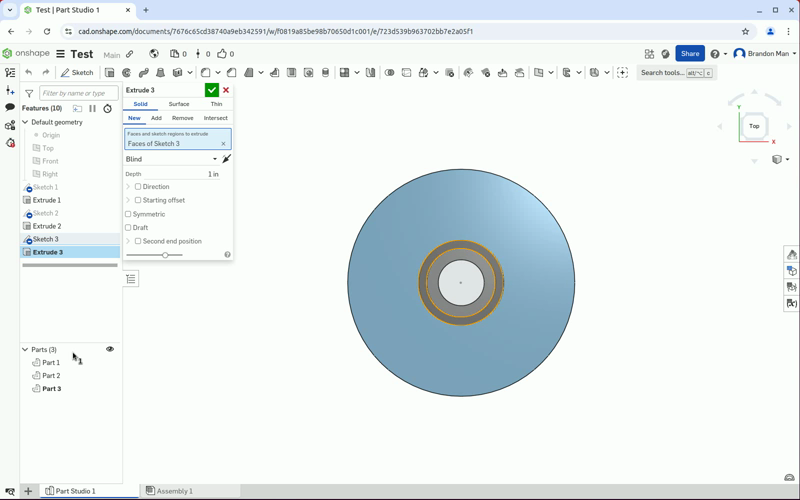
mouse_move(143, 106)
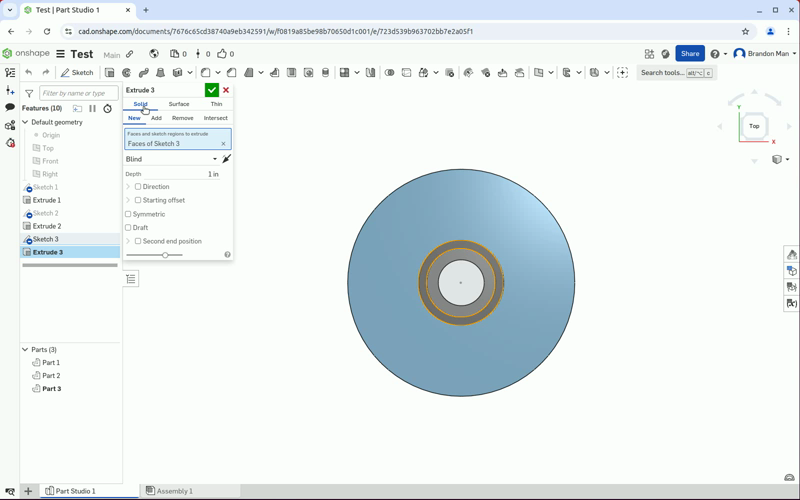
click(143, 106)
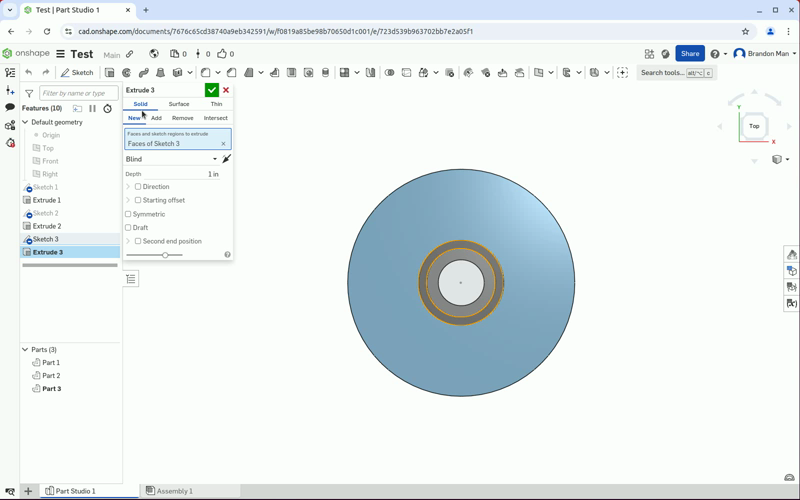
mouse_move(137, 120)
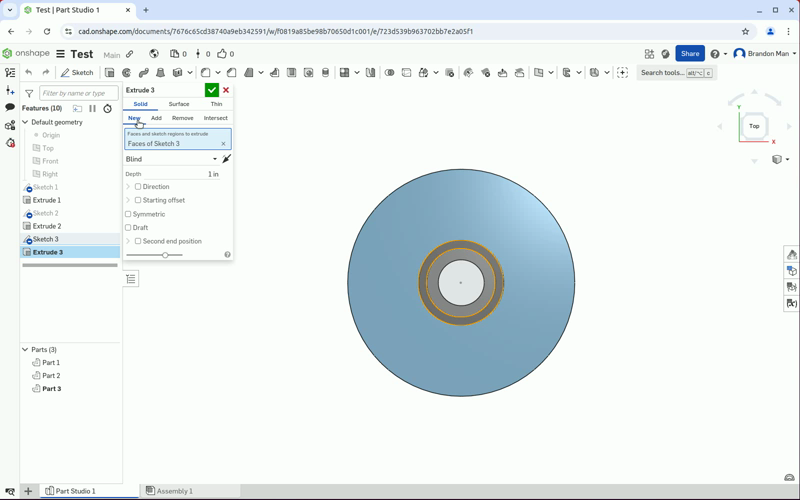
click(137, 120)
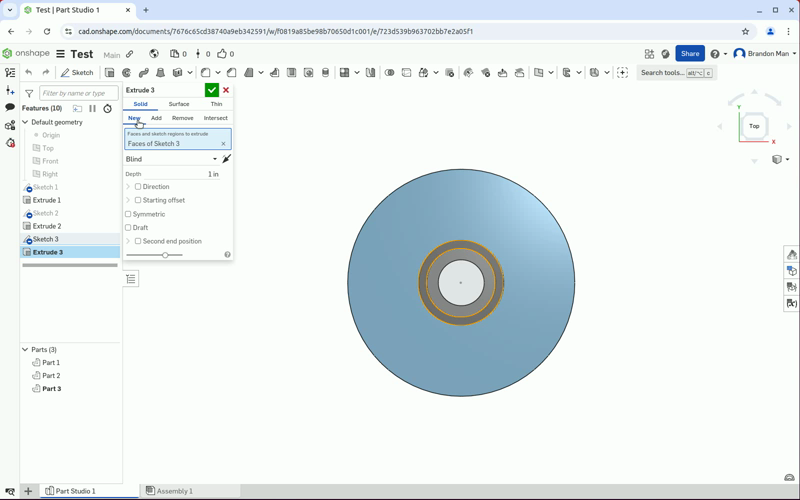
key(tab, 4)
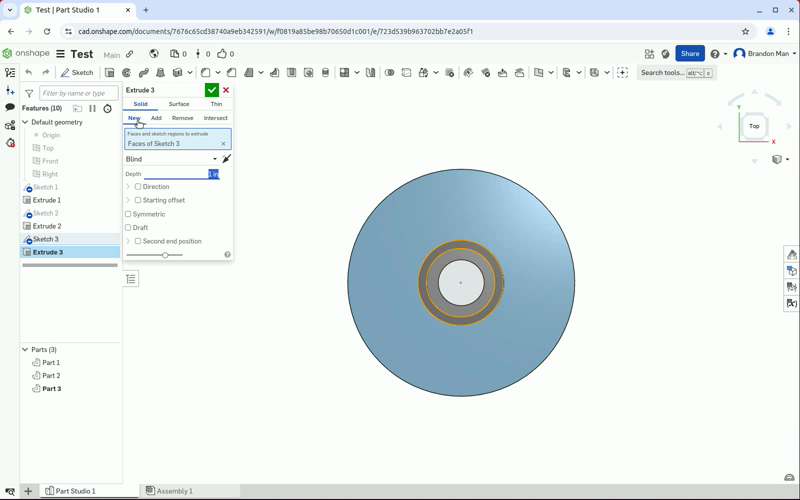
text(1.685)
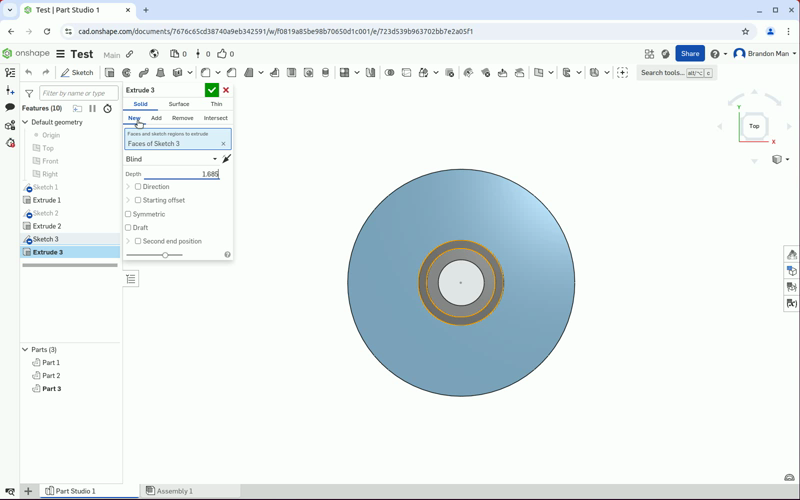
key(enter)
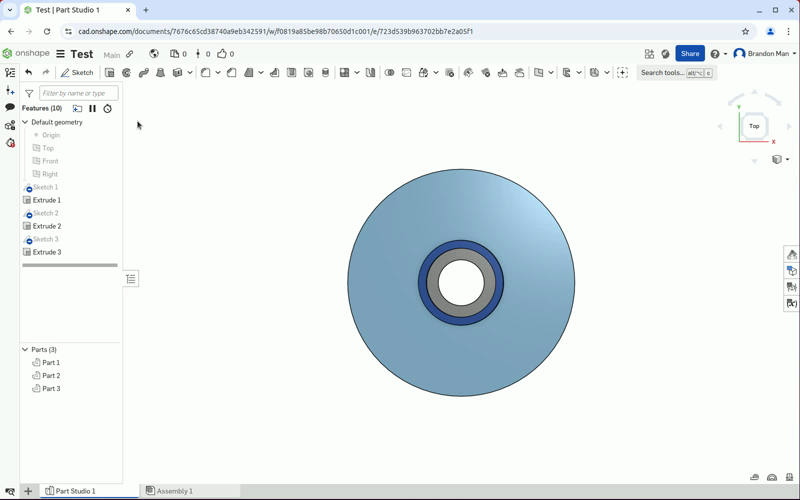
key(shift+h)
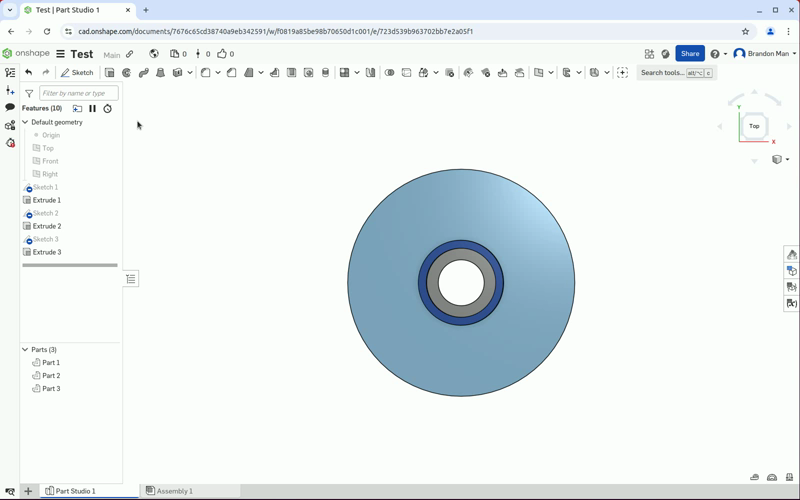
key(shift+h)
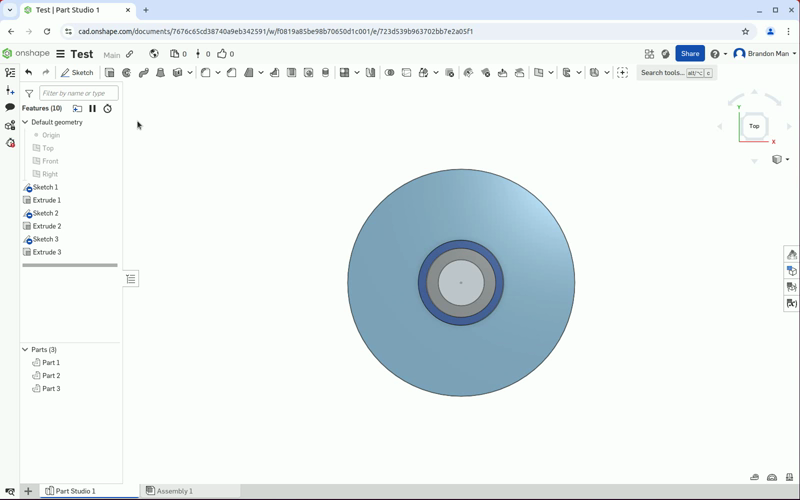
key(shift+7)
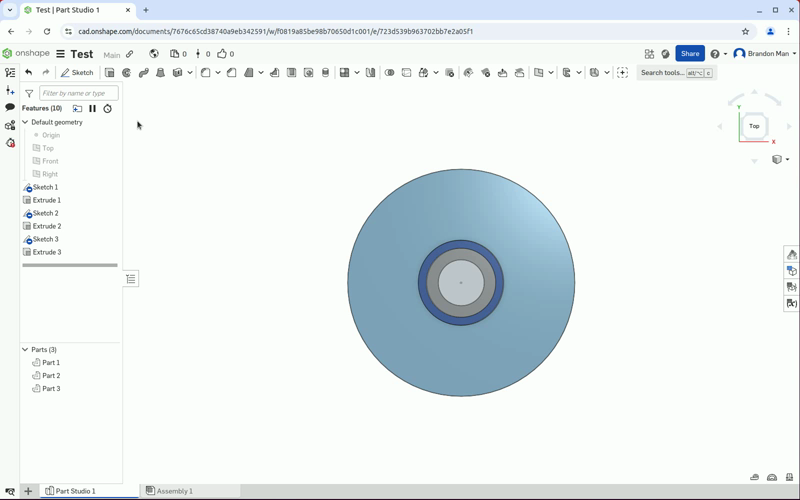
key(up, 3)
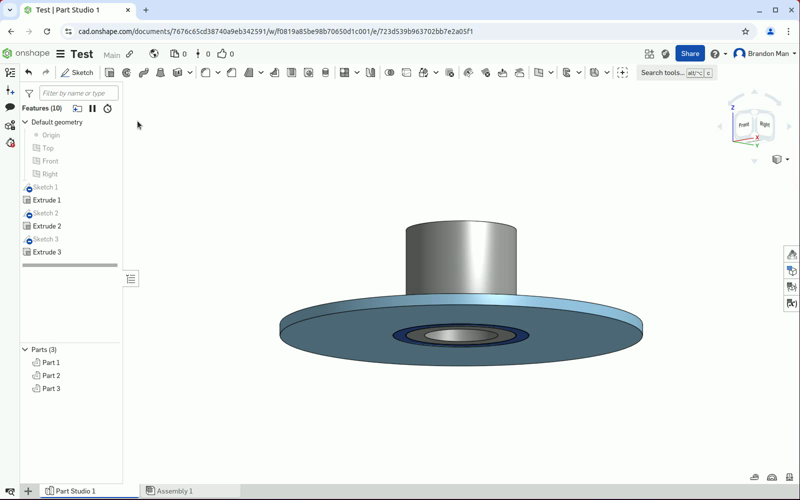
key(left, 3)
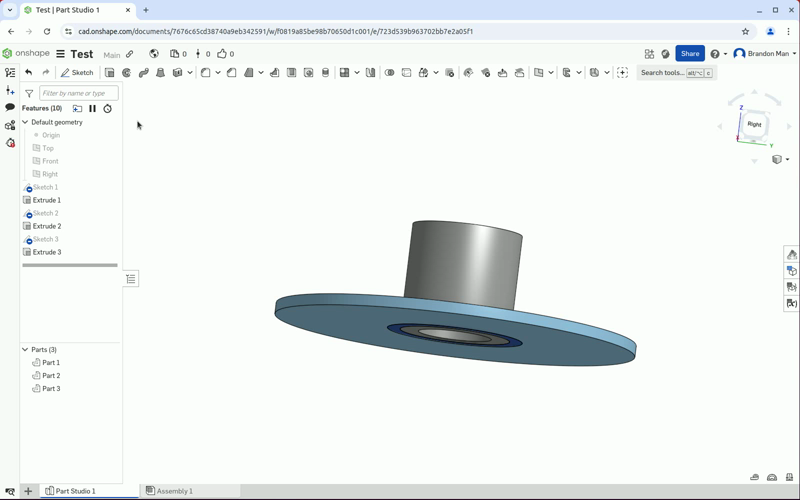
key(right, 3)
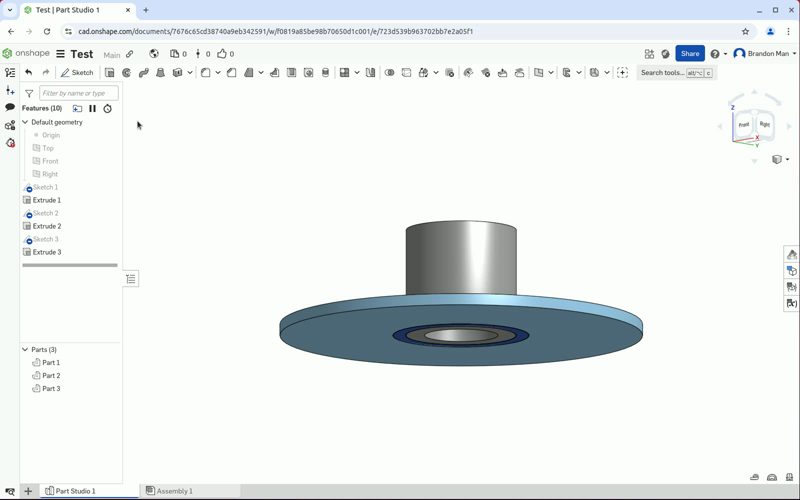
key(down, 3)
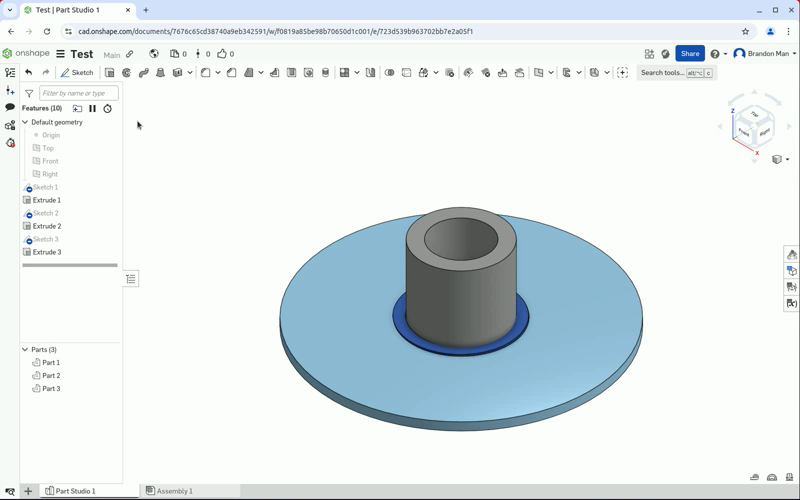
mouse_move(73, 189)
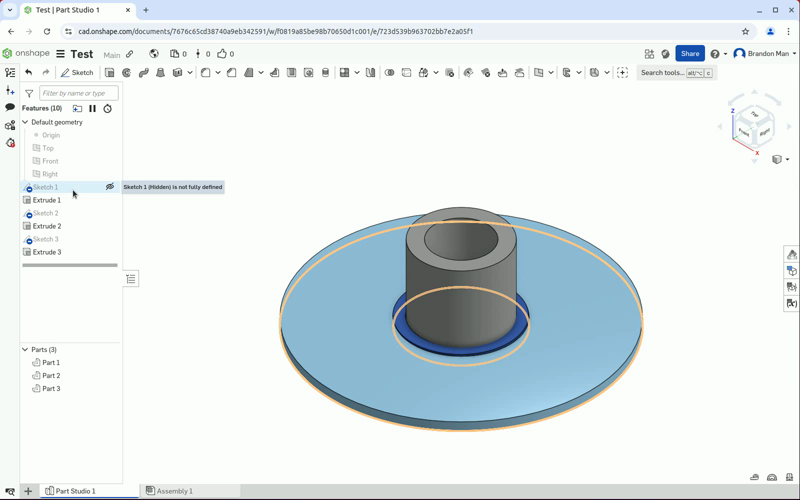
click(73, 189)